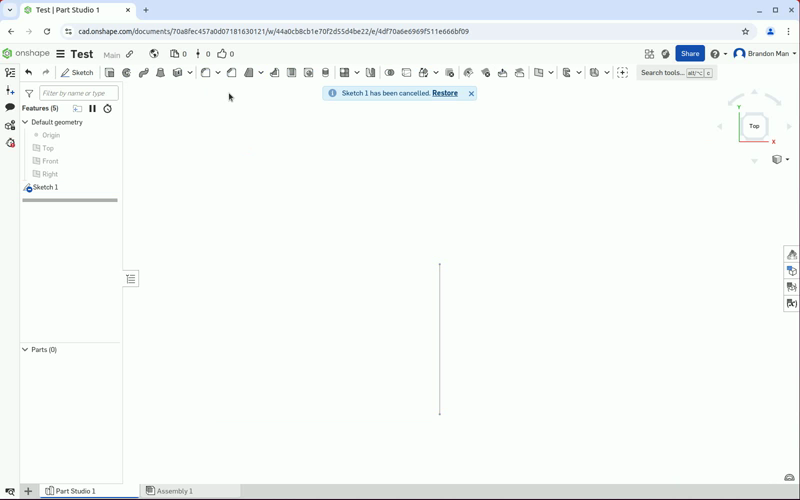
key(shift+h)
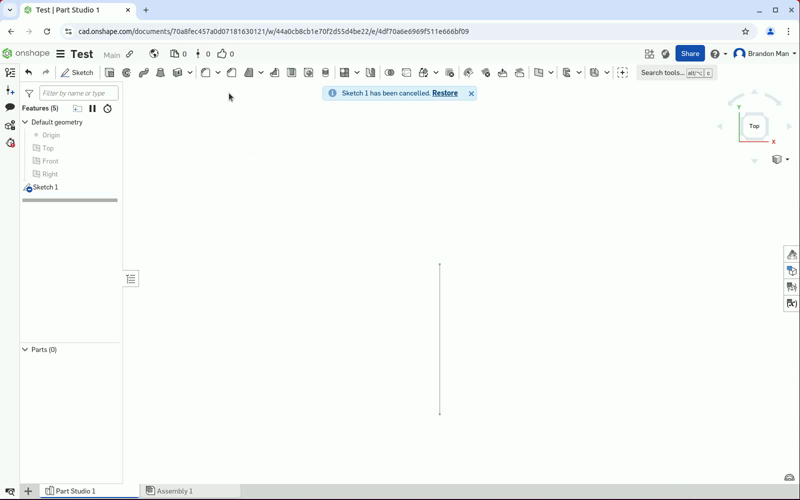
key(shift+s)
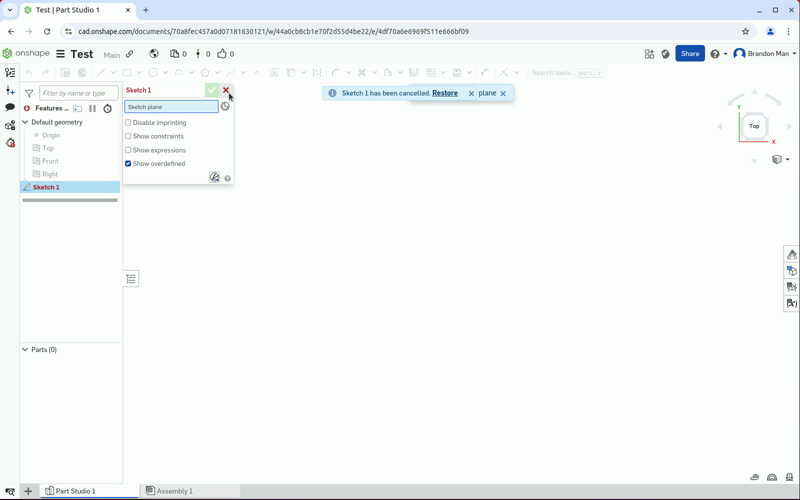
mouse_move(73, 150)
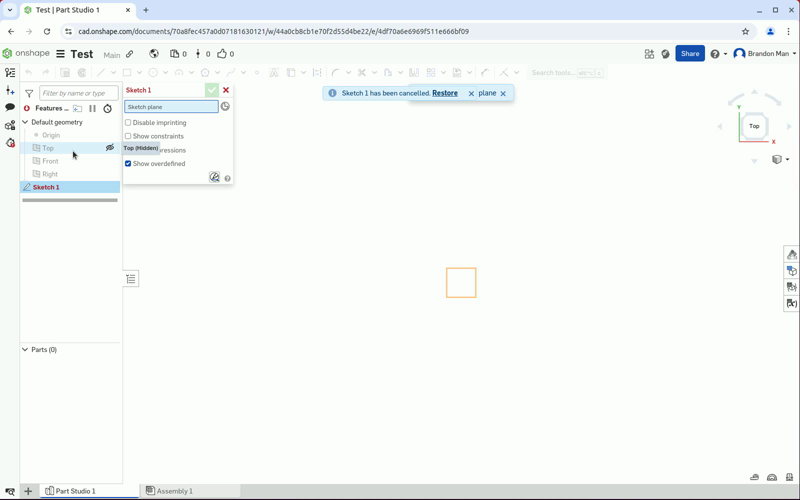
click(73, 150)
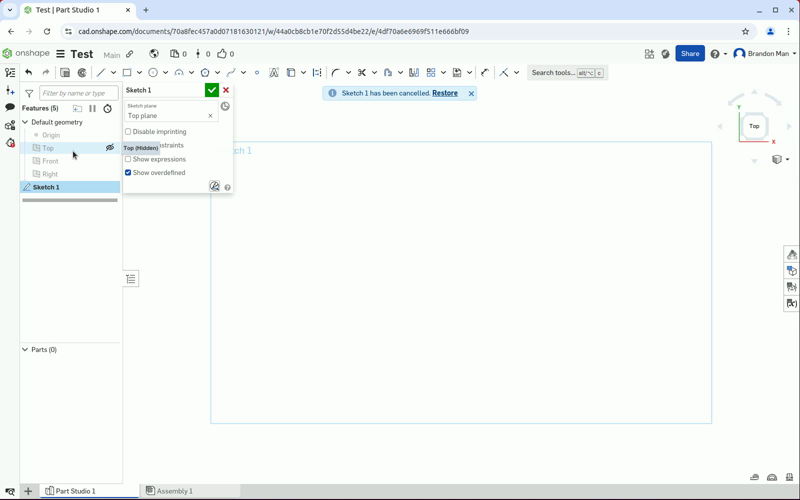
mouse_move(73, 352)
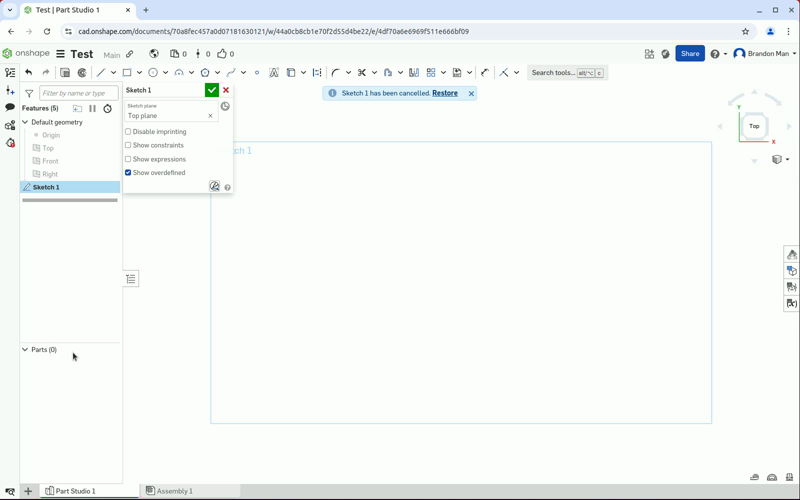
key(y)
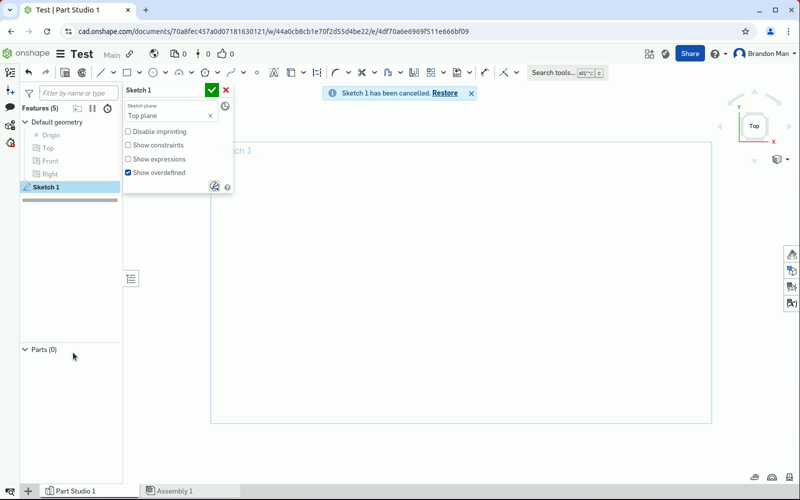
key(c)
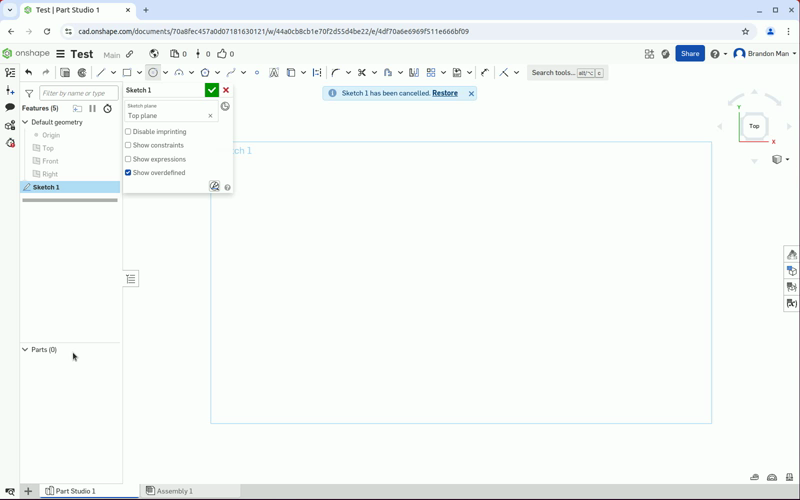
key_down(shift)
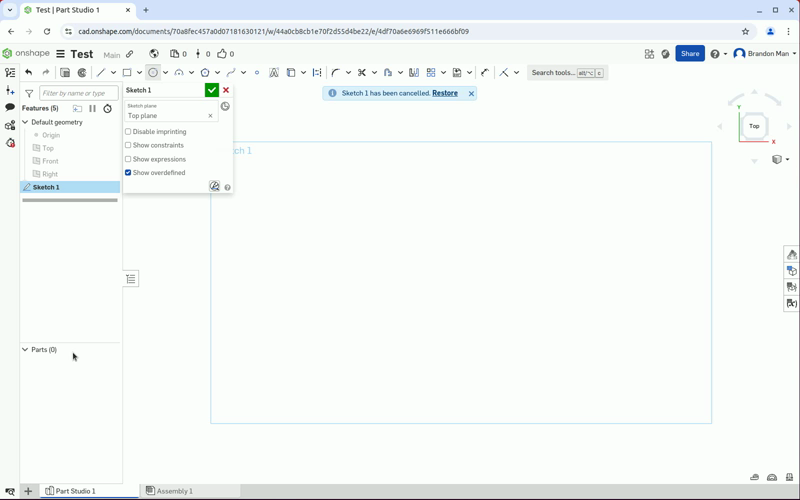
mouse_move(461, 282)
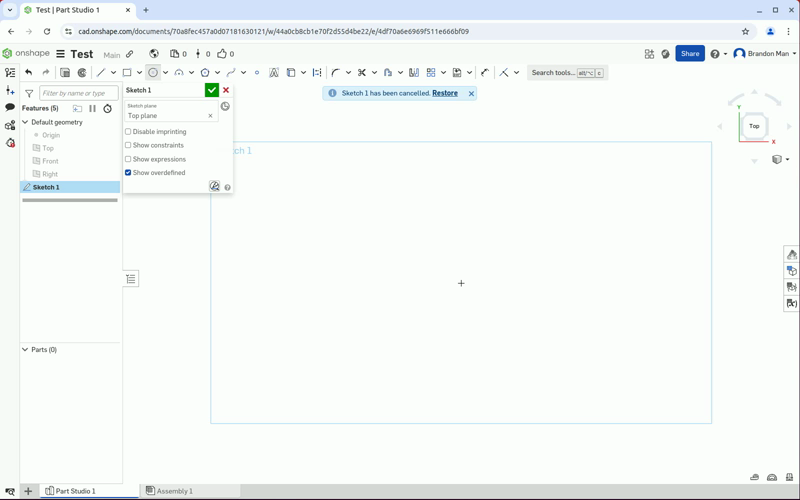
click(461, 282)
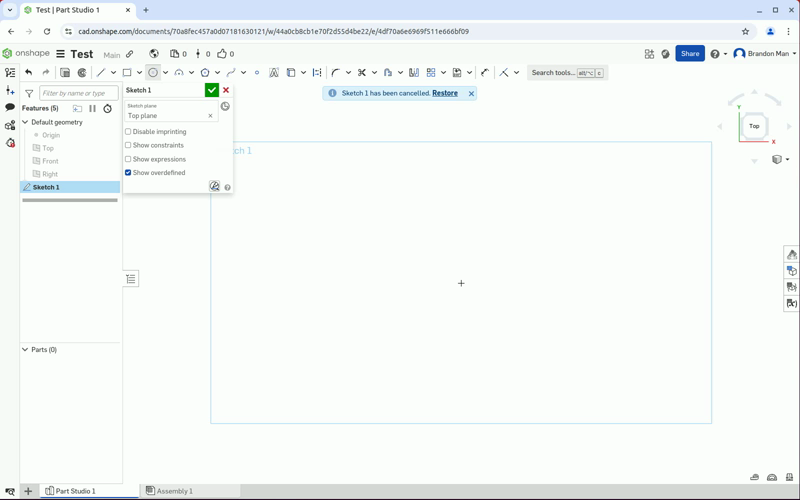
key_up(shift)
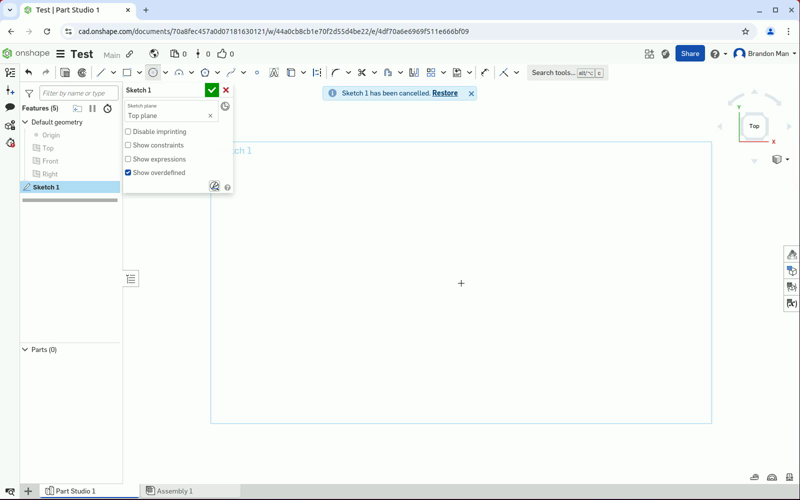
mouse_move(482, 282)
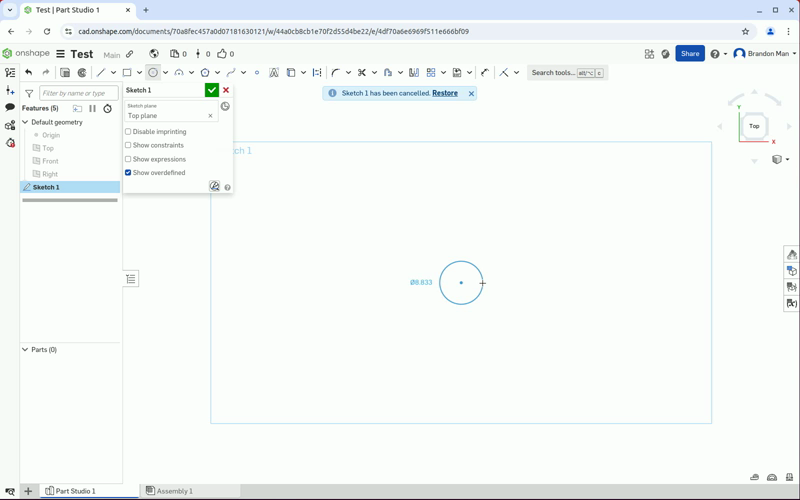
click(482, 282)
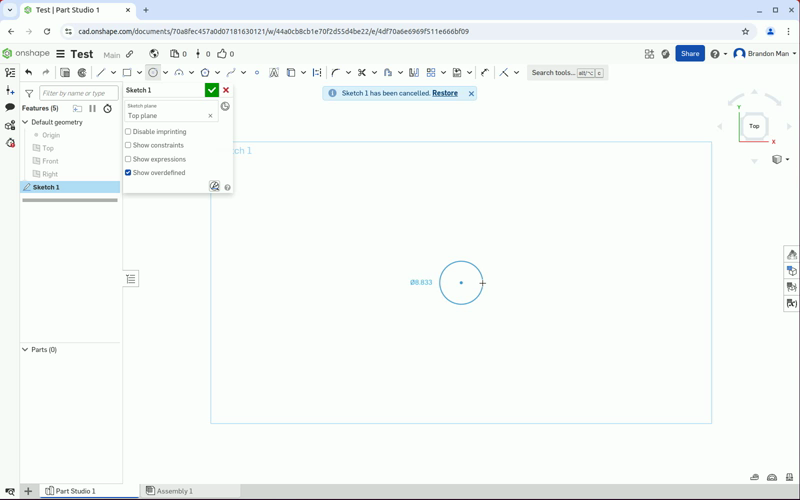
key(esc)
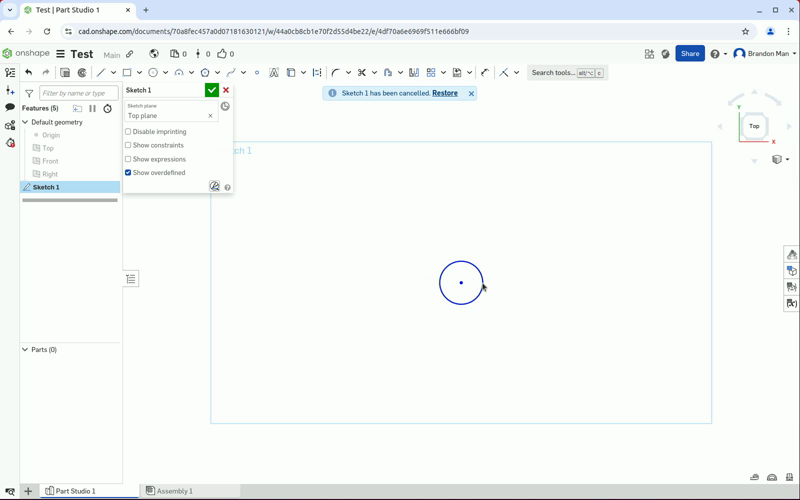
key(c)
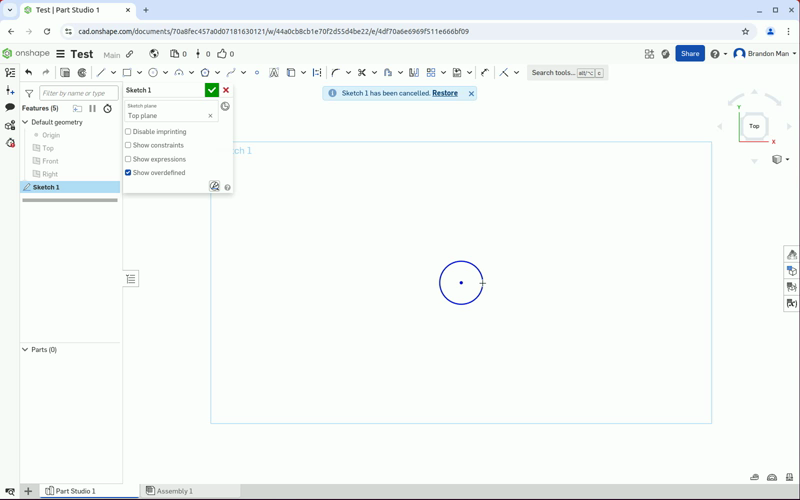
key_down(shift)
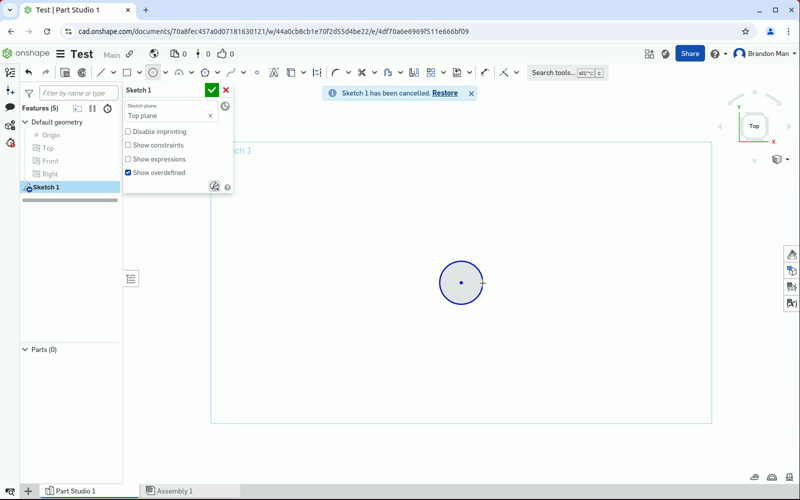
mouse_move(461, 282)
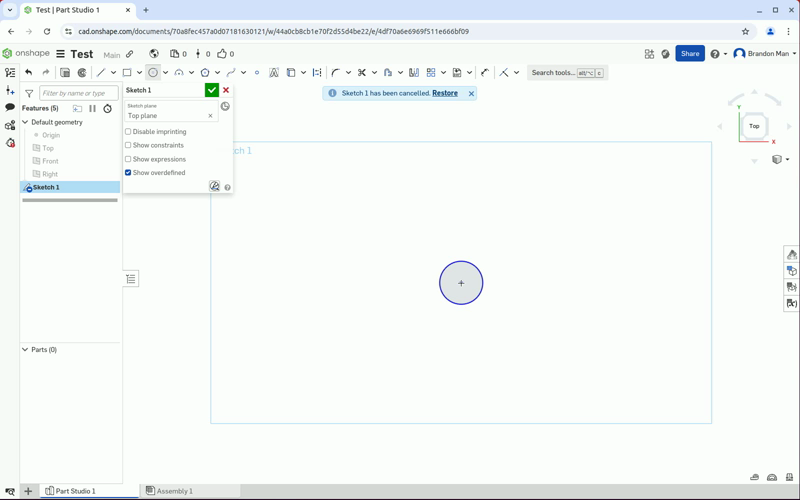
click(461, 282)
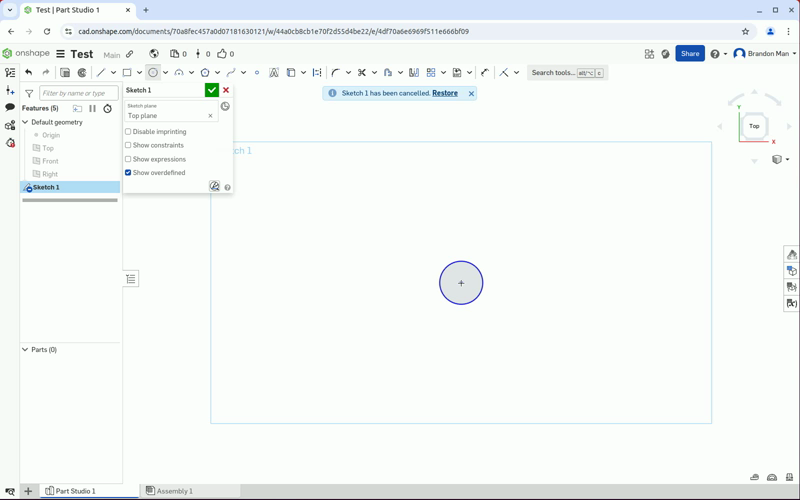
key_up(shift)
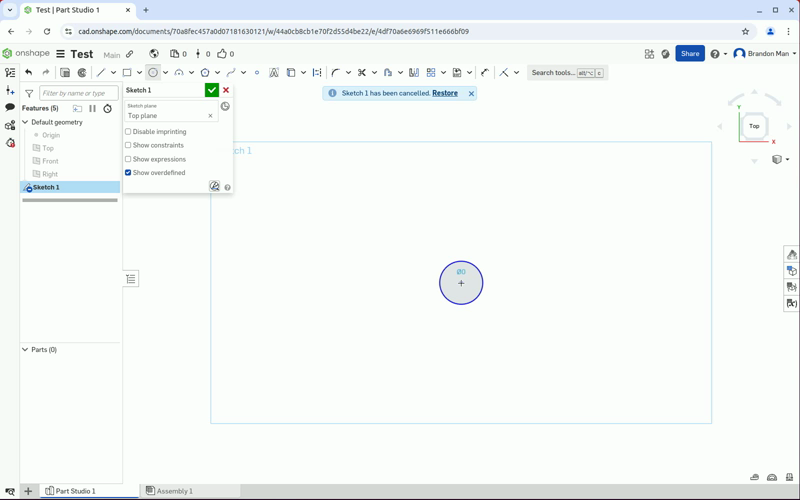
mouse_move(473, 282)
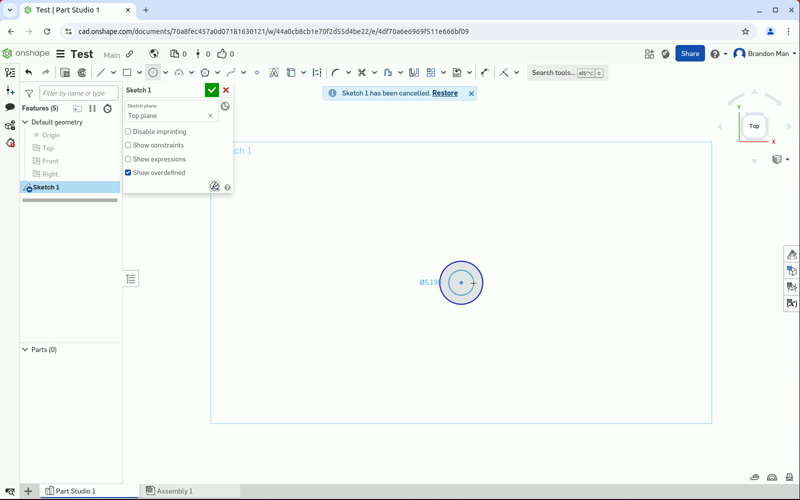
click(473, 282)
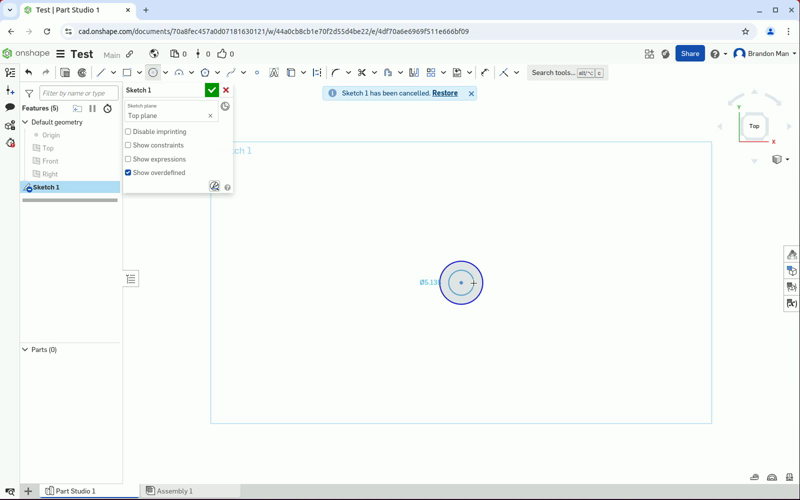
key(esc)
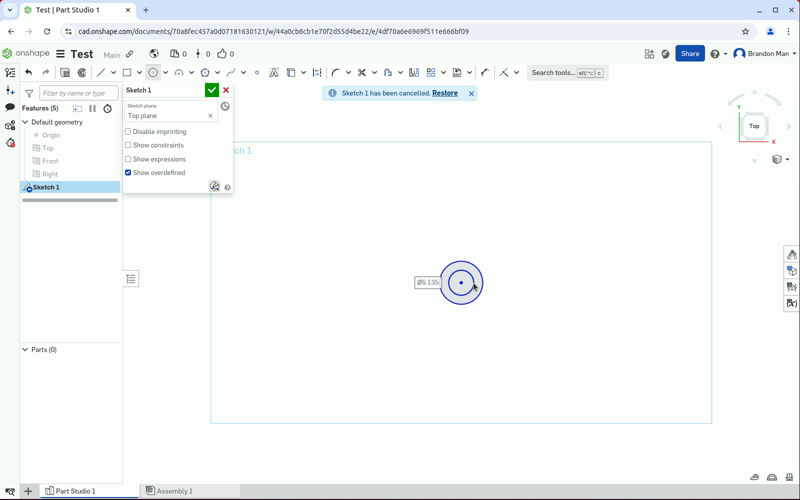
mouse_move(477, 274)
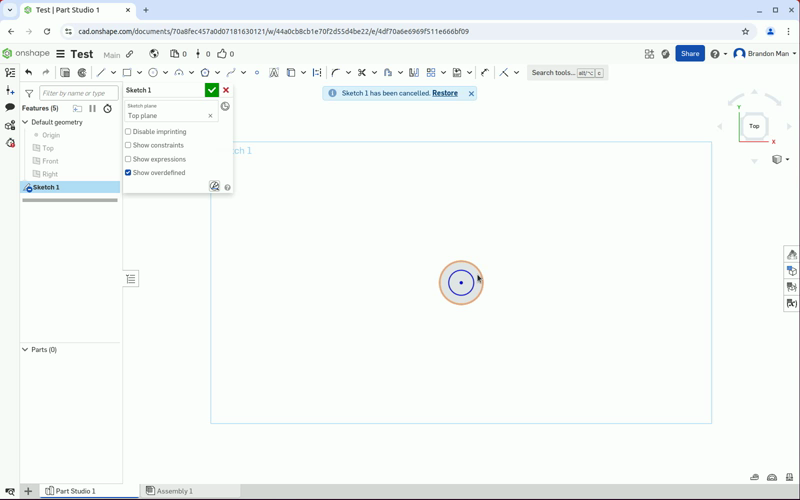
scroll(6)
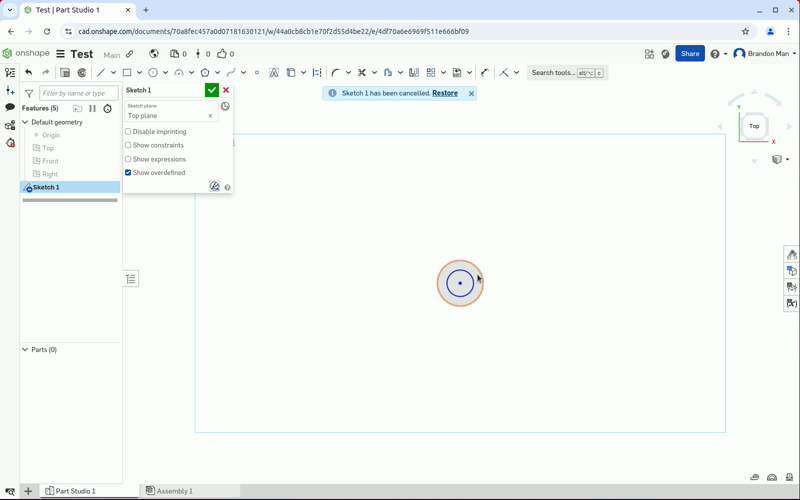
scroll(6)
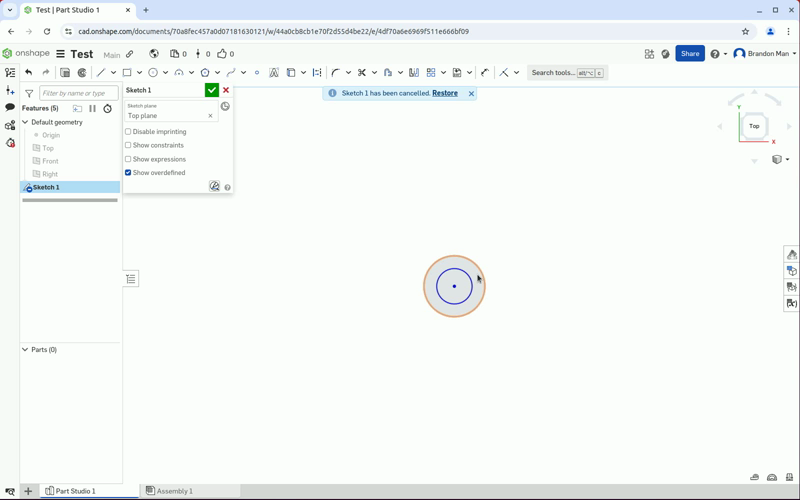
scroll(6)
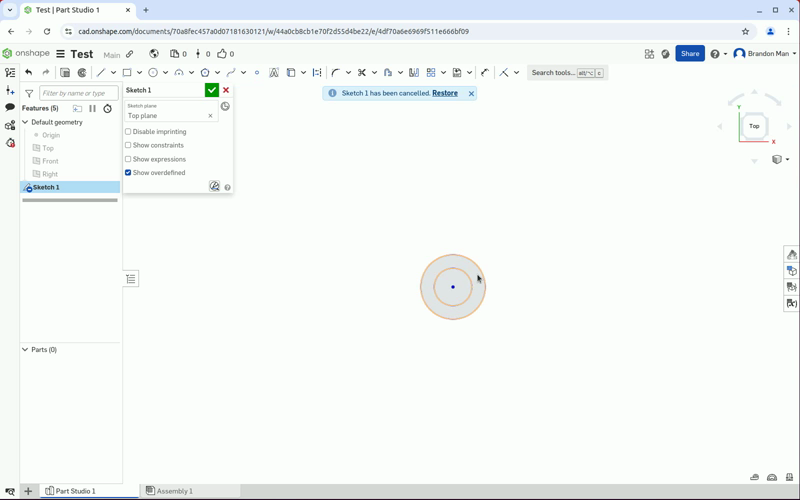
scroll(6)
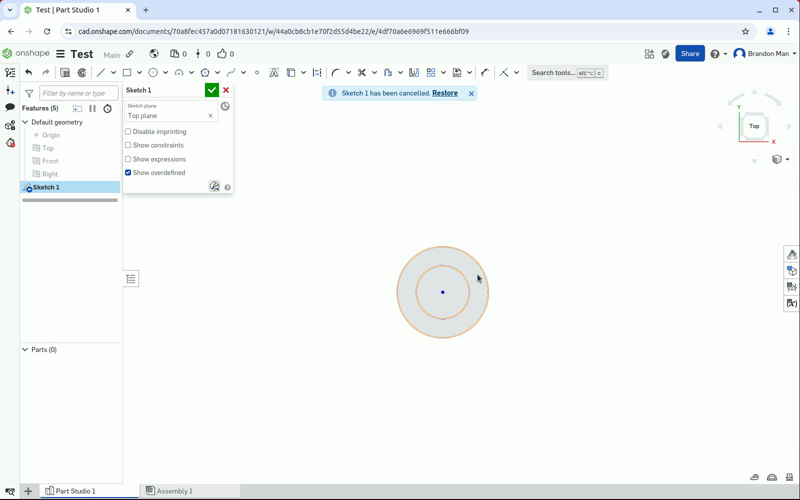
scroll(6)
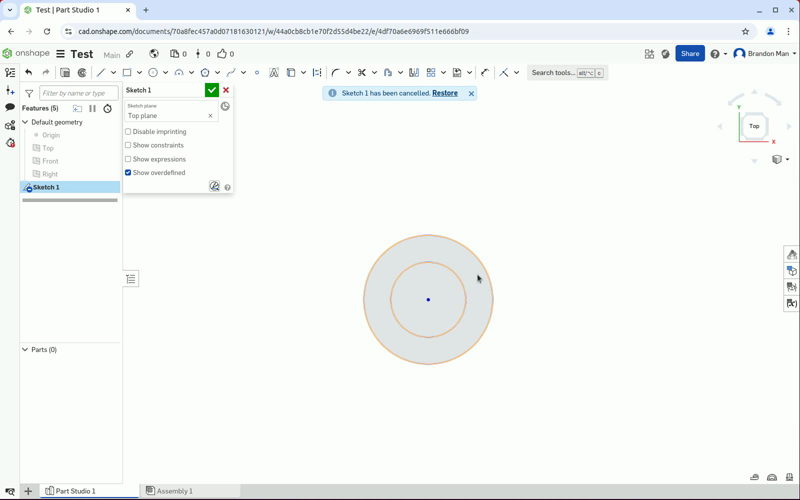
scroll(6)
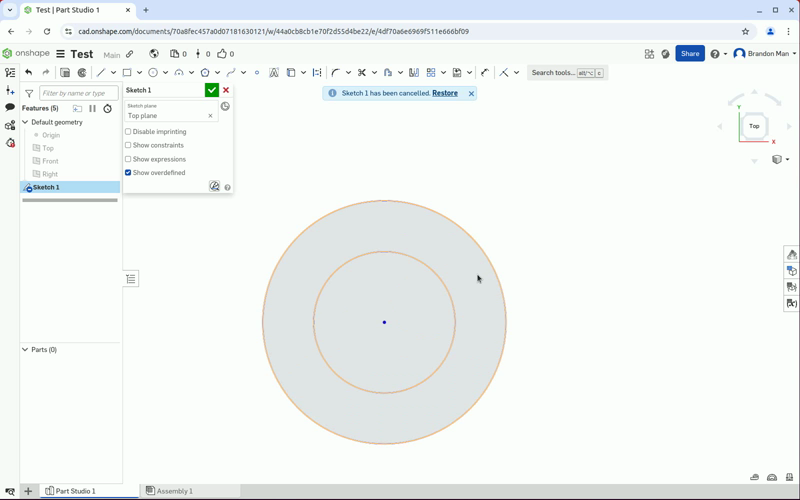
scroll(6)
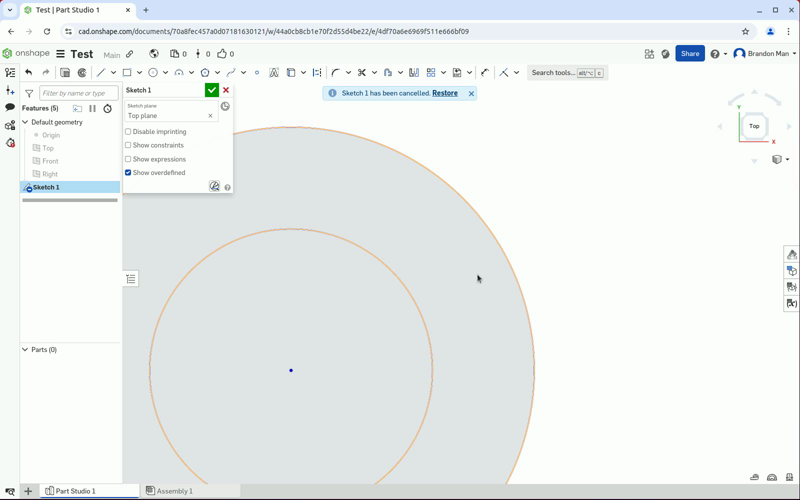
click(477, 274)
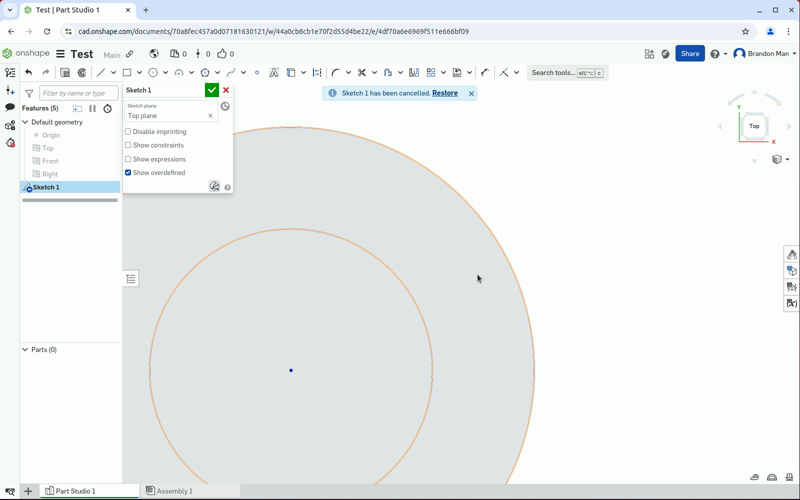
scroll(-6)
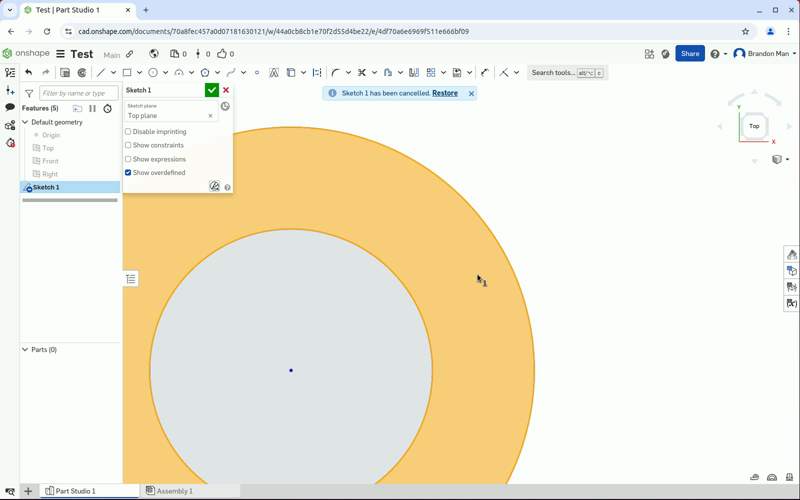
scroll(-6)
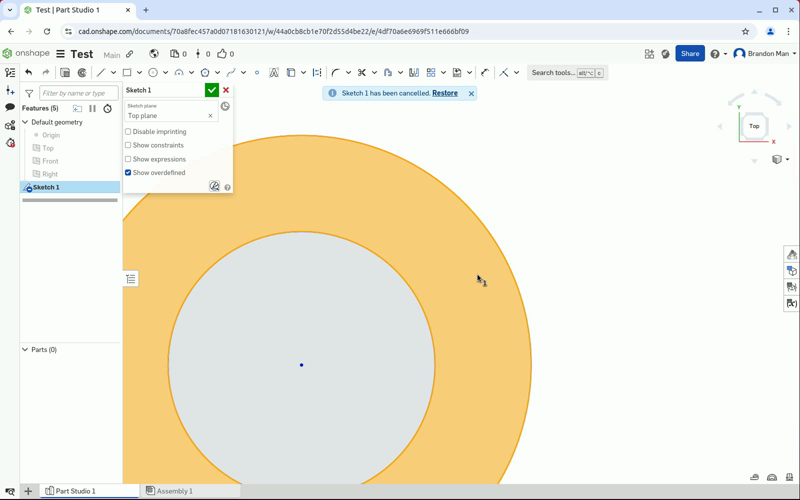
scroll(-6)
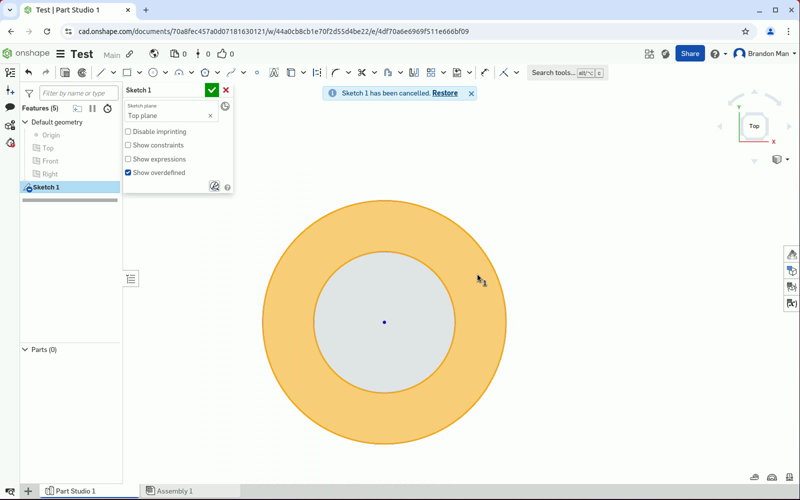
scroll(-6)
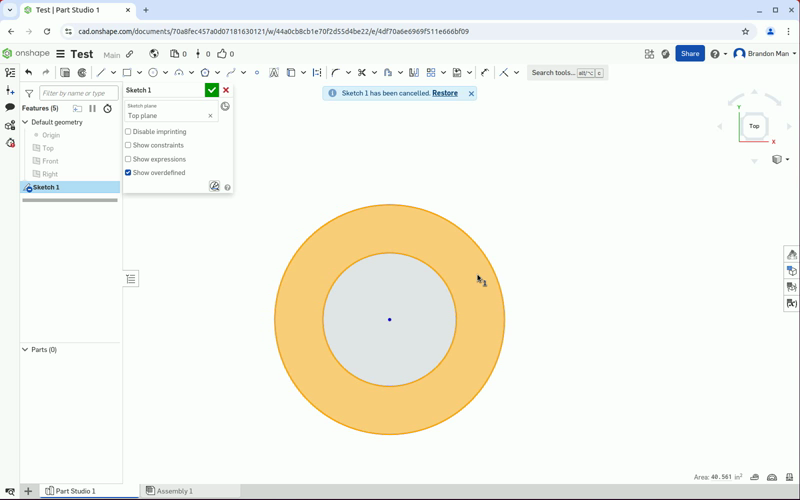
scroll(-6)
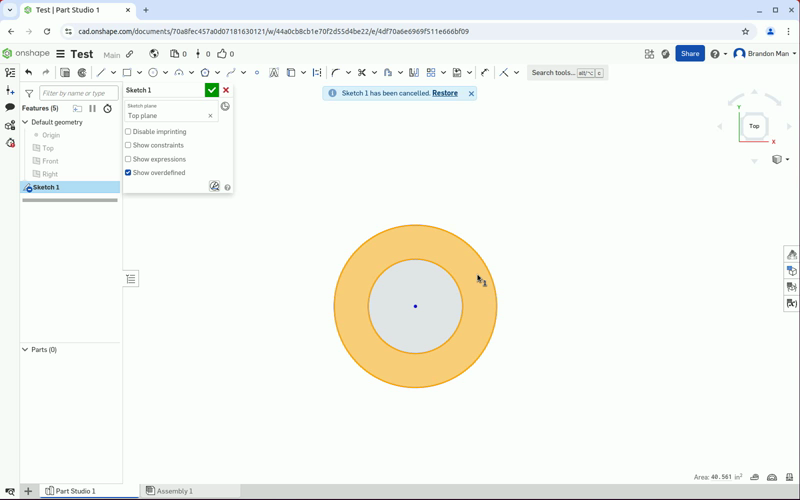
scroll(-6)
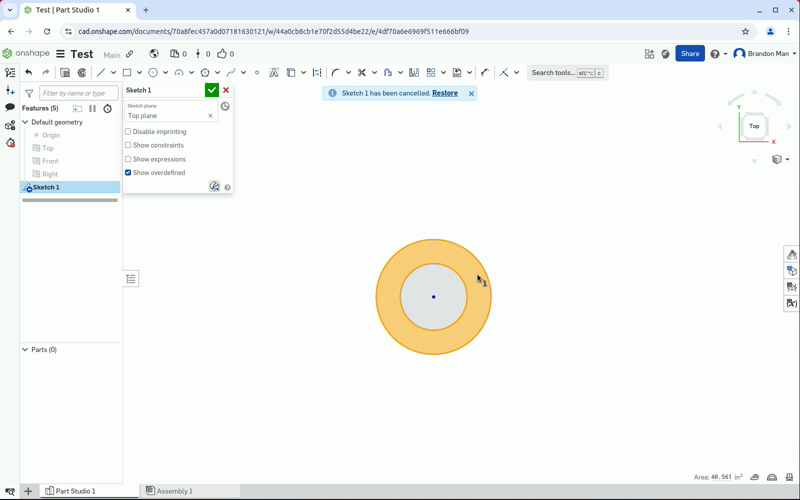
scroll(-6)
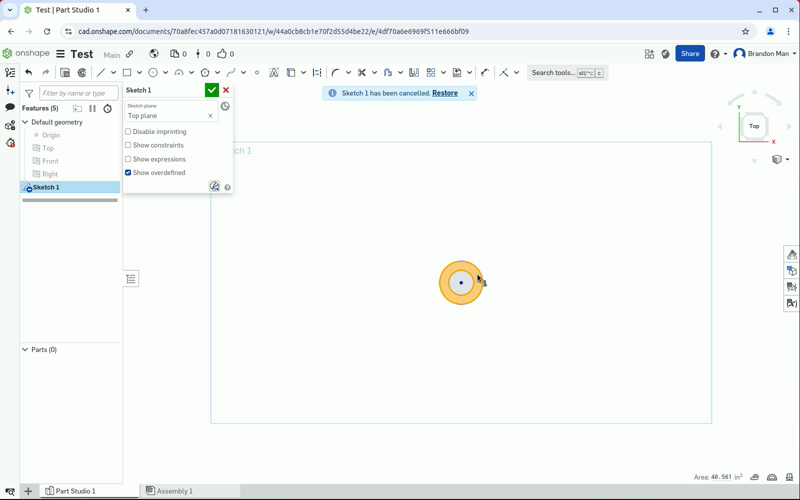
mouse_move(73, 352)
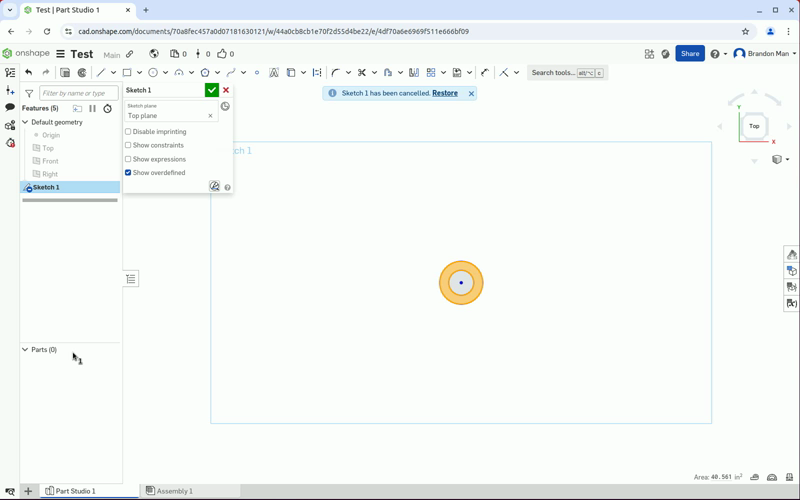
key(shift+y)
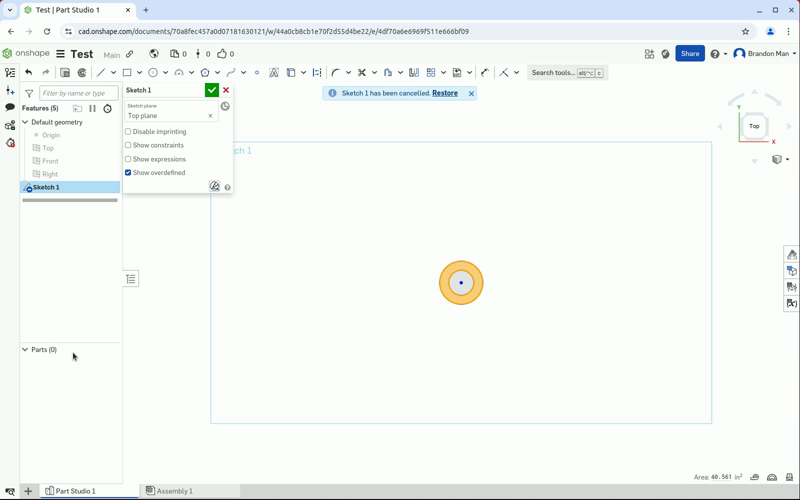
key(shift+e)
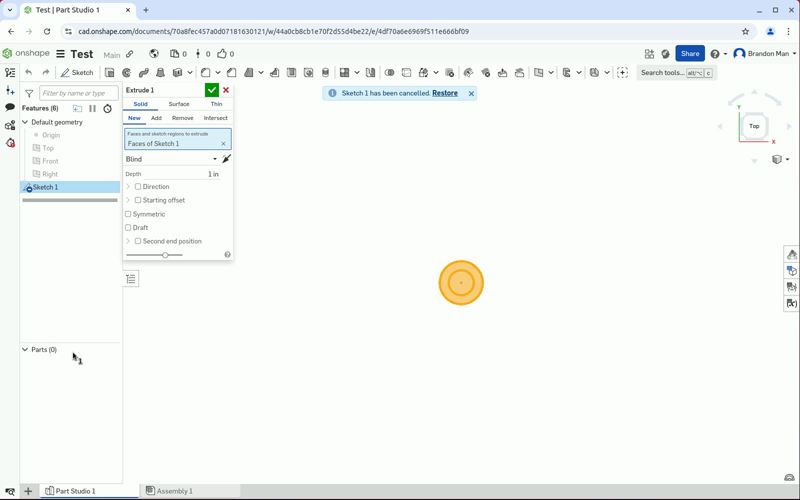
mouse_move(143, 106)
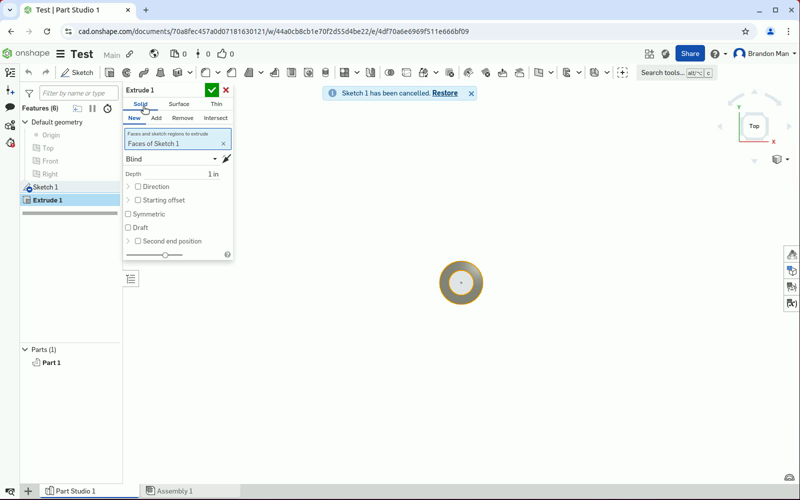
click(143, 106)
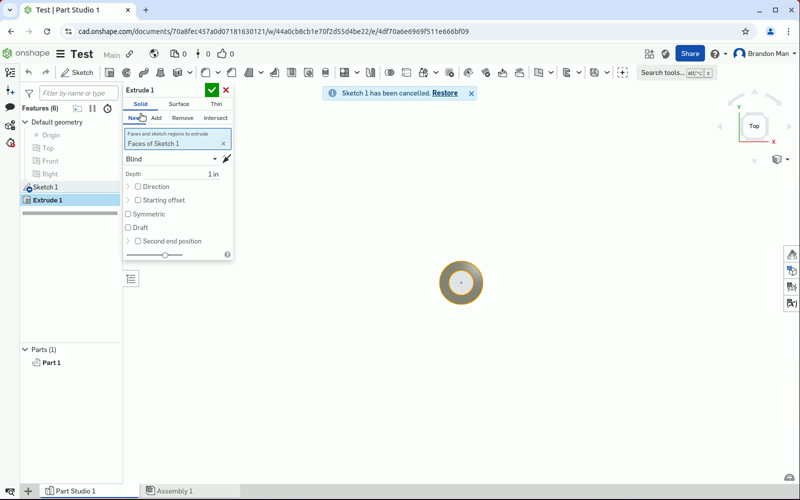
mouse_move(137, 120)
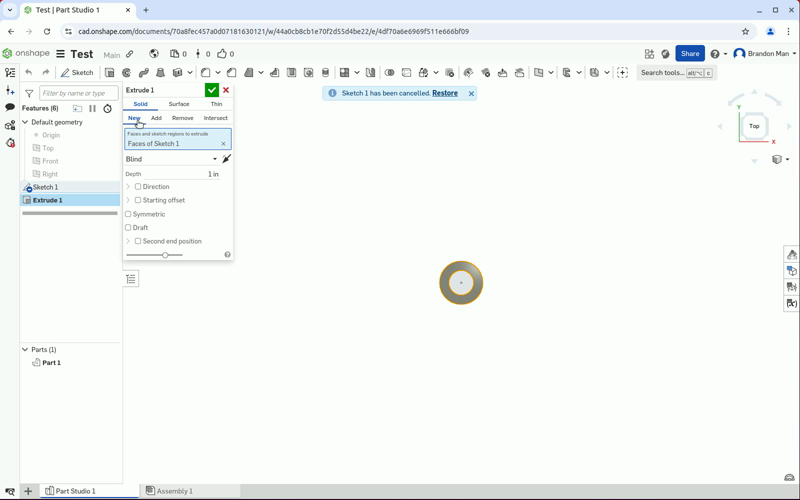
click(137, 120)
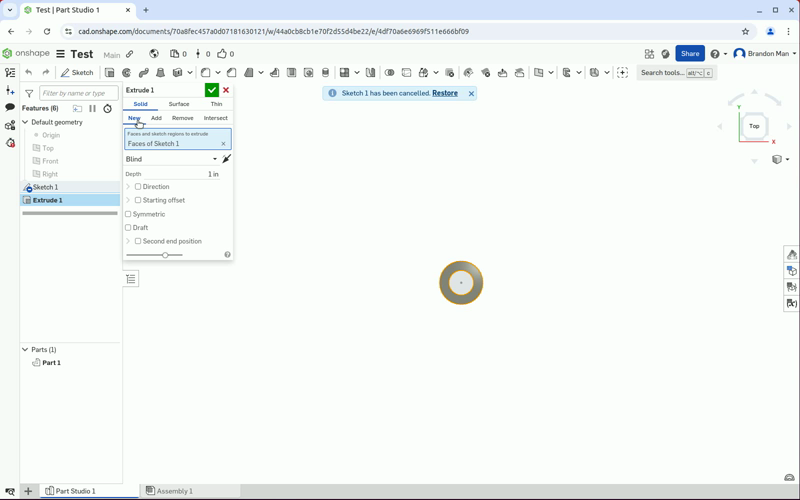
key(tab, 4)
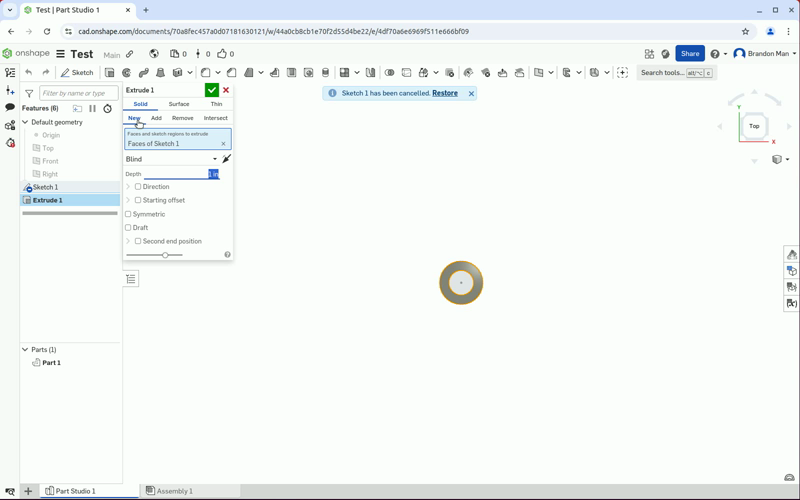
text(23.108)
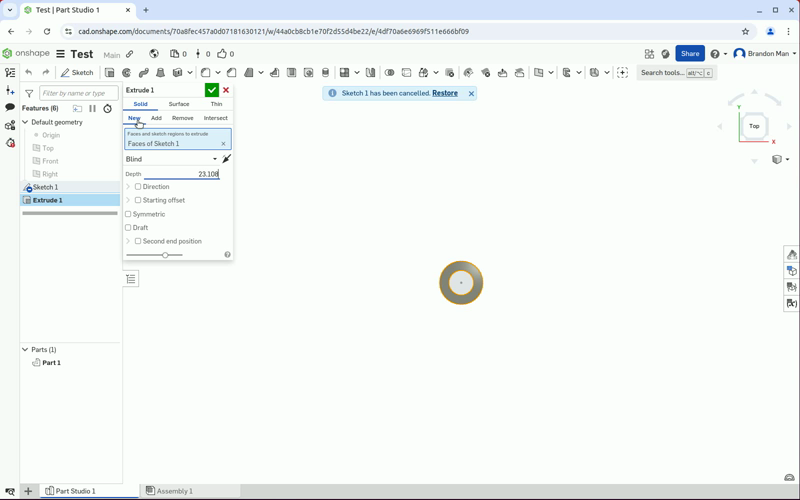
key(enter)
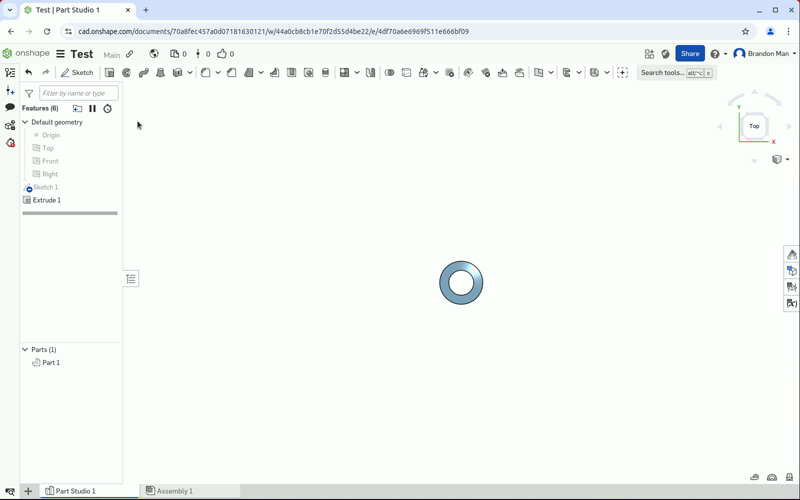
key(shift+h)
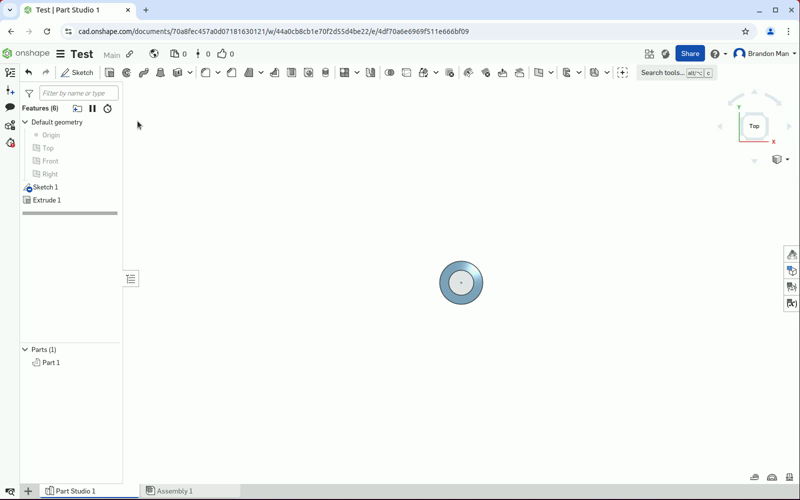
key(shift+h)
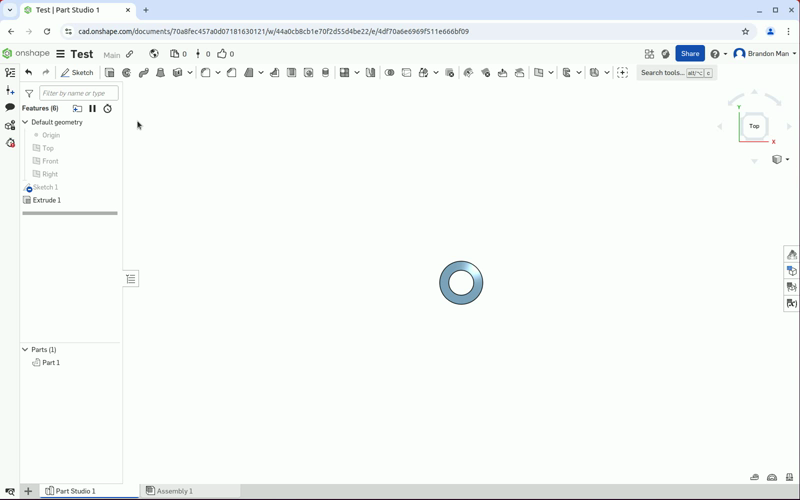
mouse_move(73, 189)
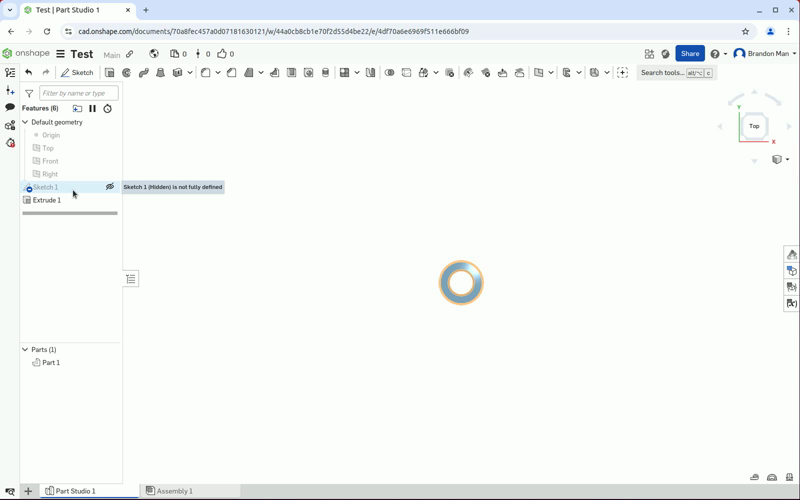
click(73, 189)
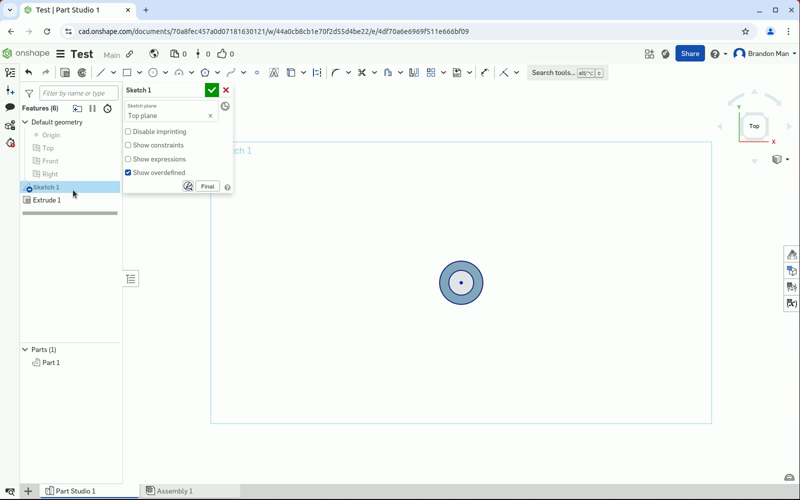
mouse_move(229, 92)
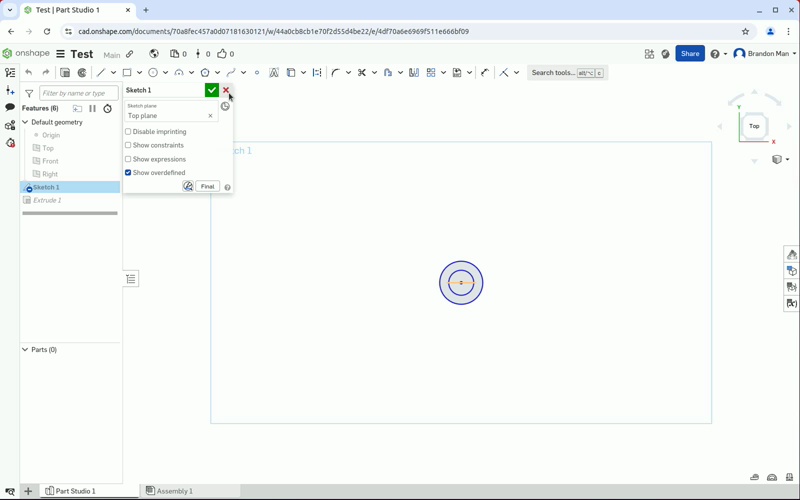
click(229, 92)
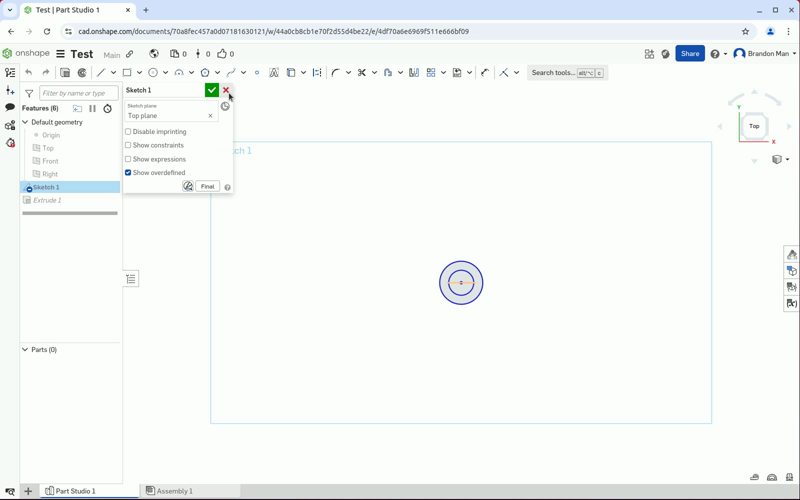
key(shift+s)
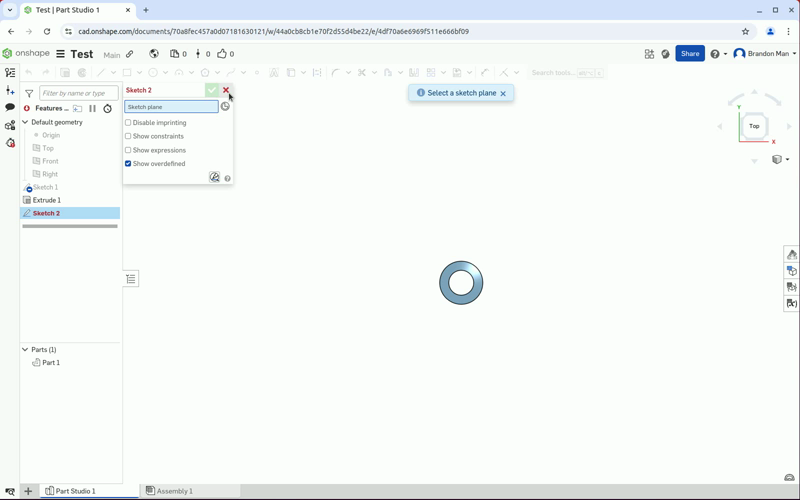
mouse_move(73, 150)
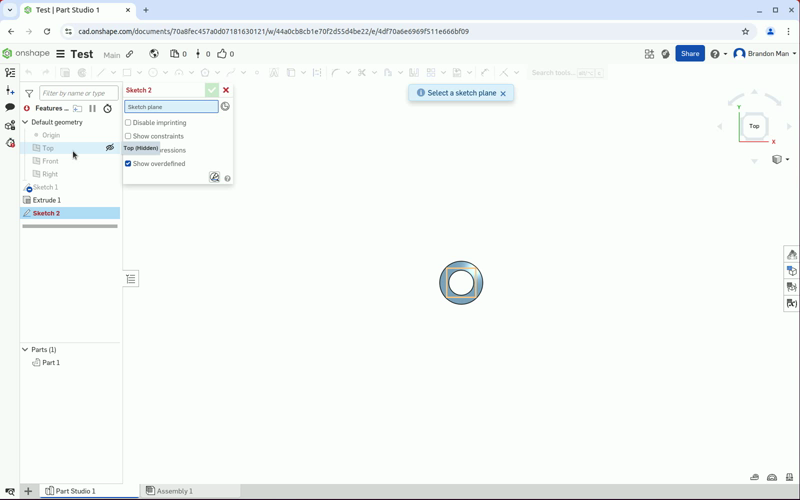
click(73, 150)
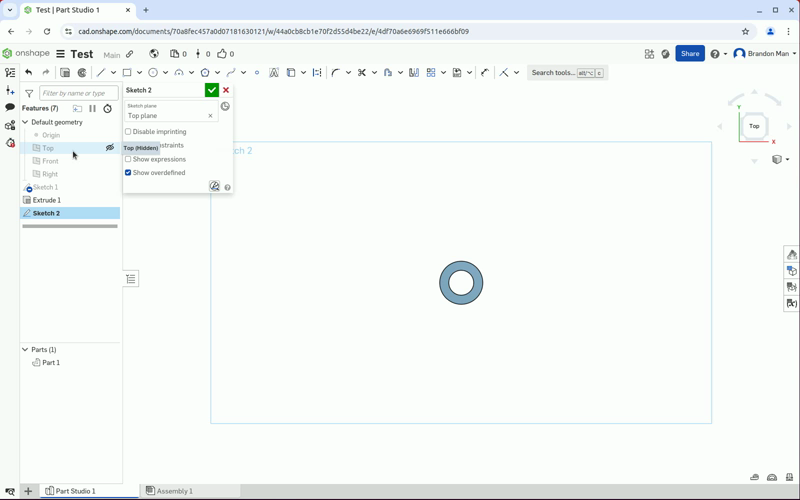
mouse_move(73, 352)
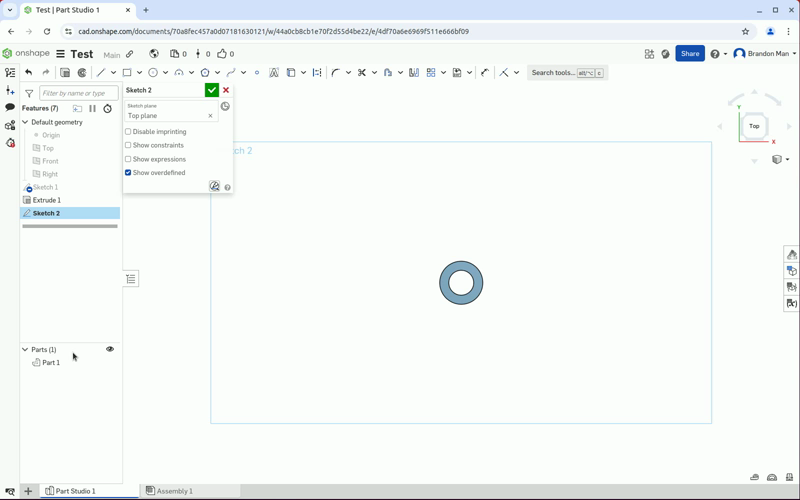
key(y)
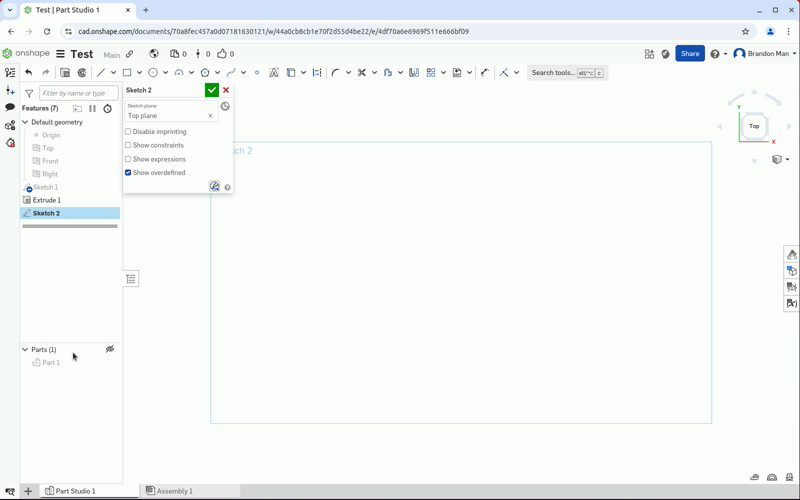
key(c)
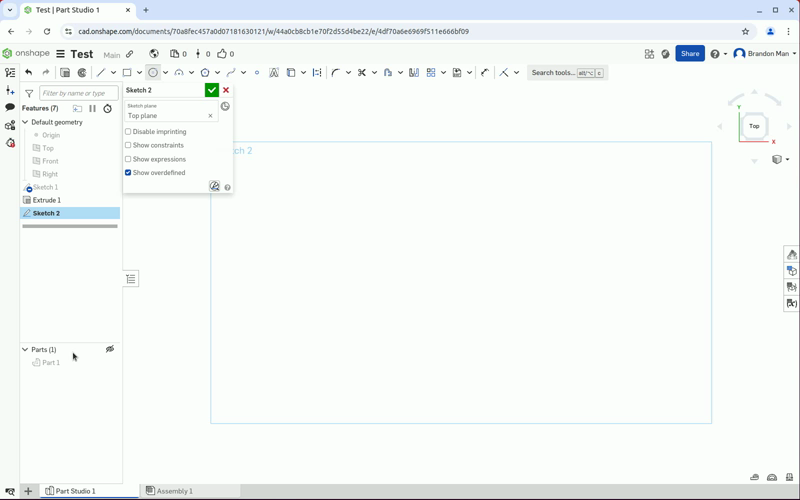
key_down(shift)
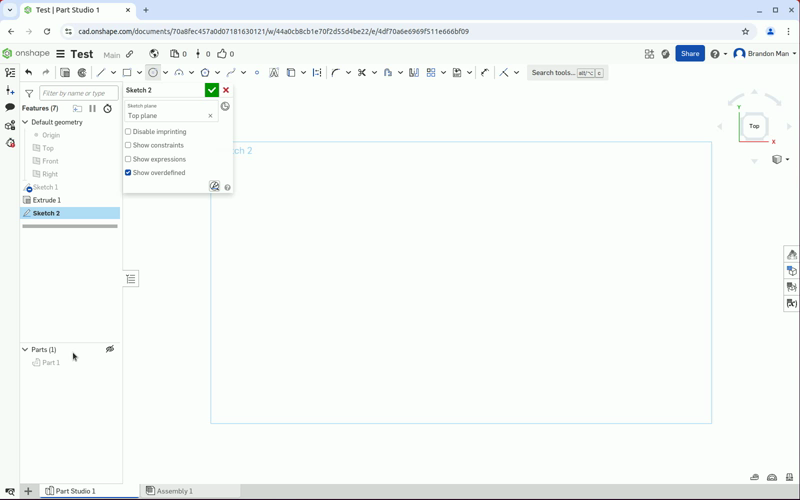
mouse_move(461, 282)
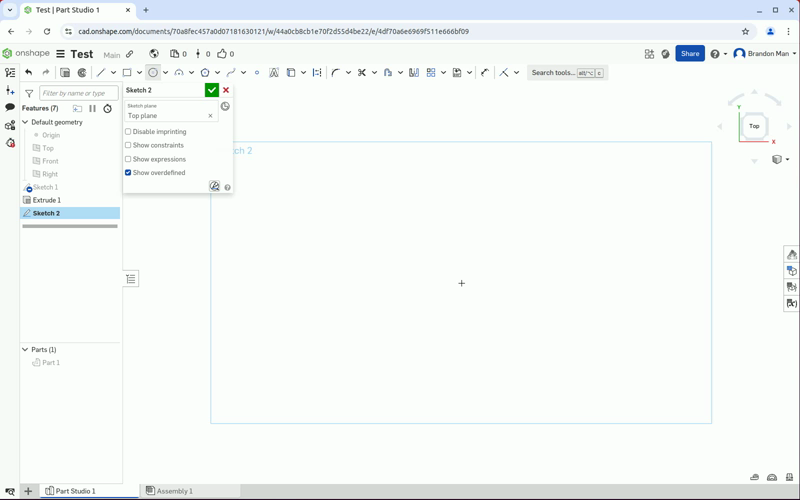
click(461, 282)
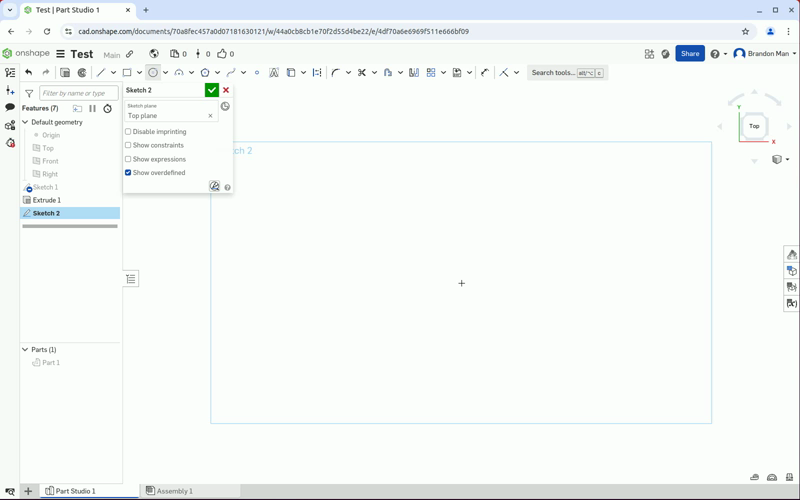
key_up(shift)
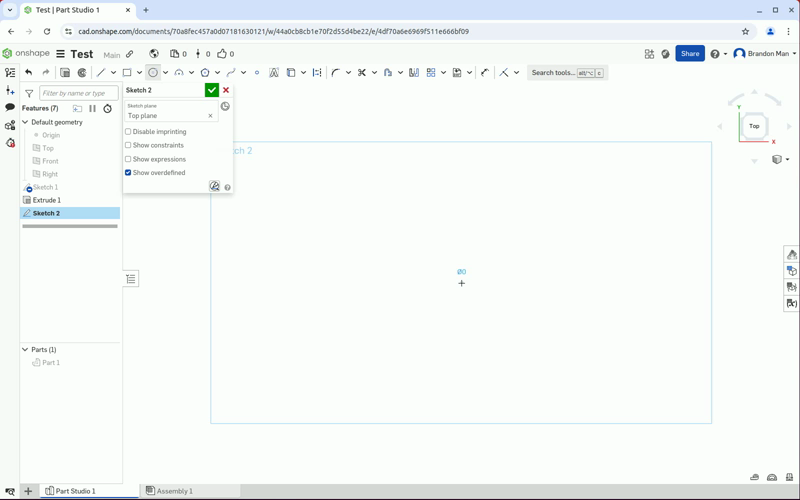
mouse_move(474, 282)
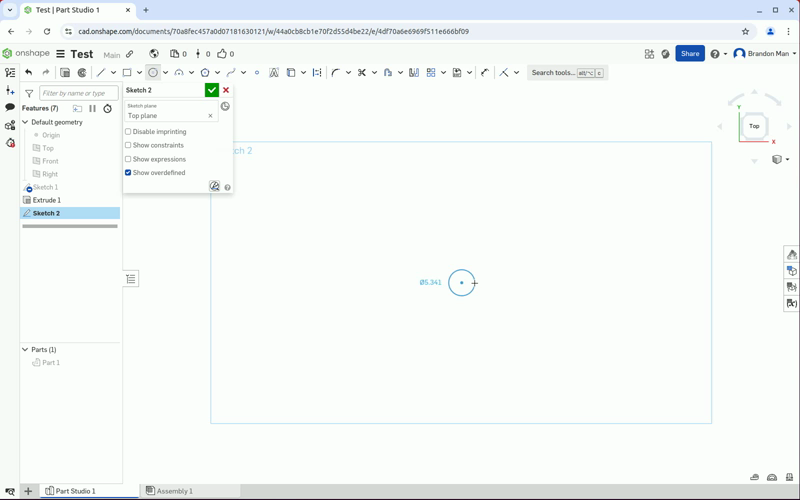
click(474, 282)
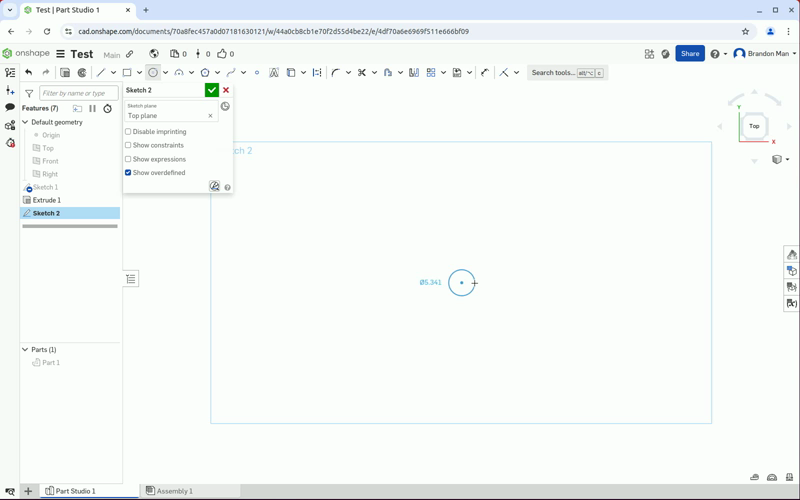
key(esc)
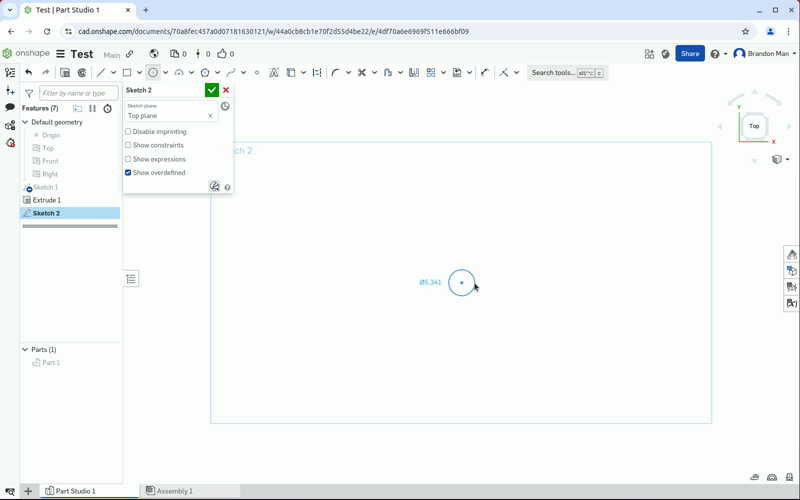
mouse_move(455, 281)
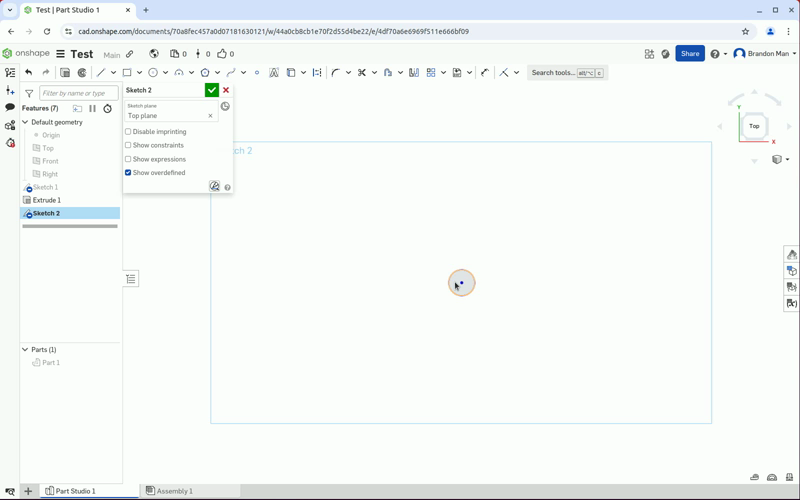
scroll(6)
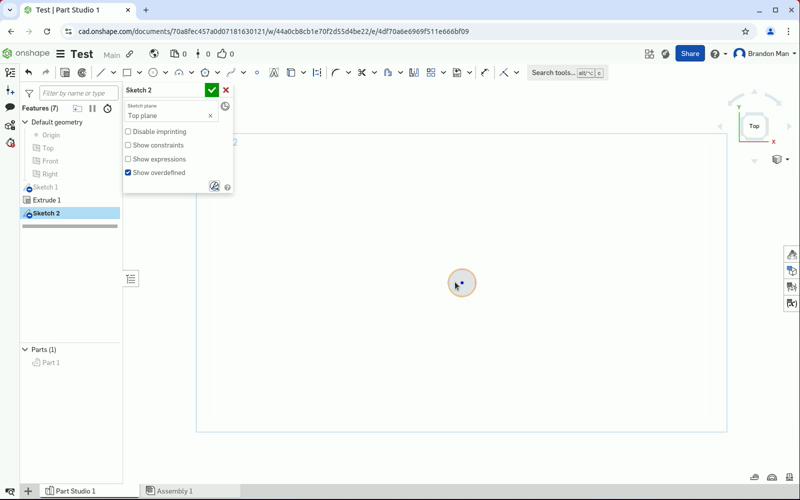
scroll(6)
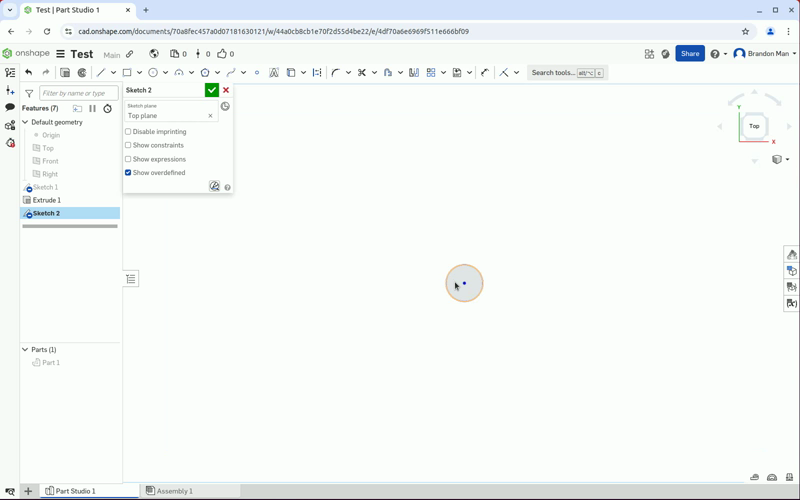
scroll(6)
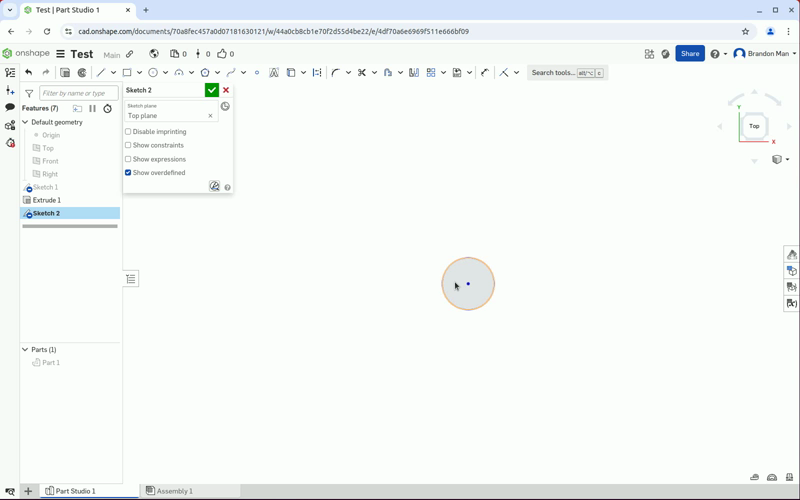
scroll(6)
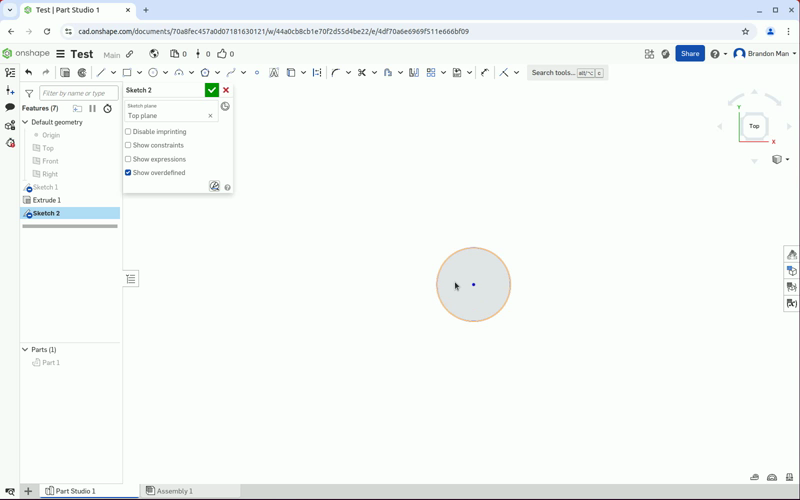
scroll(6)
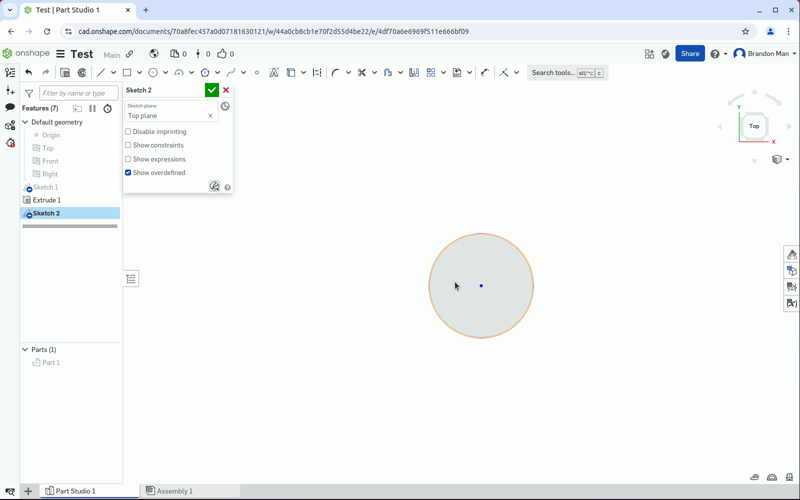
scroll(6)
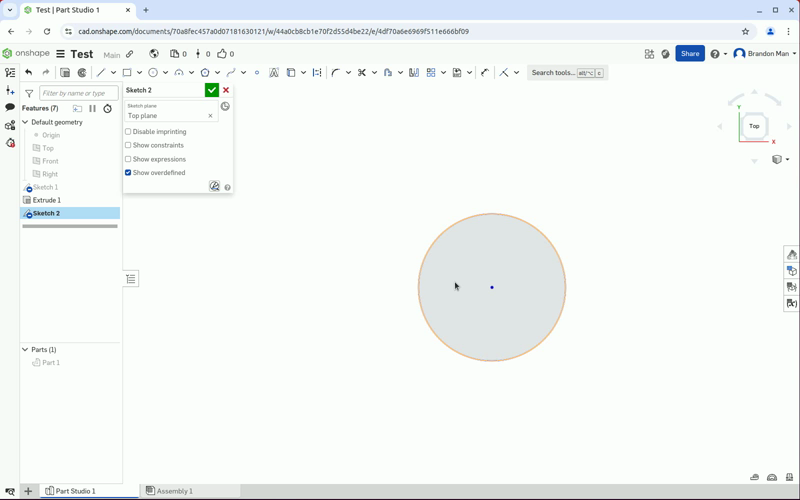
scroll(6)
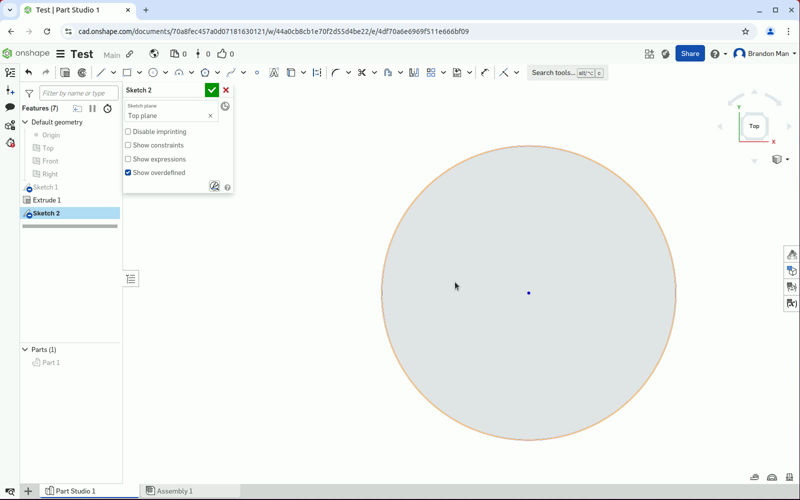
click(455, 281)
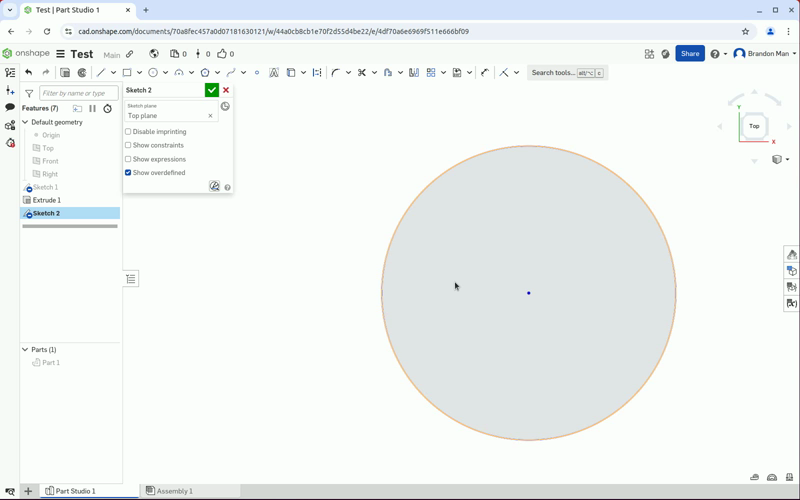
scroll(-6)
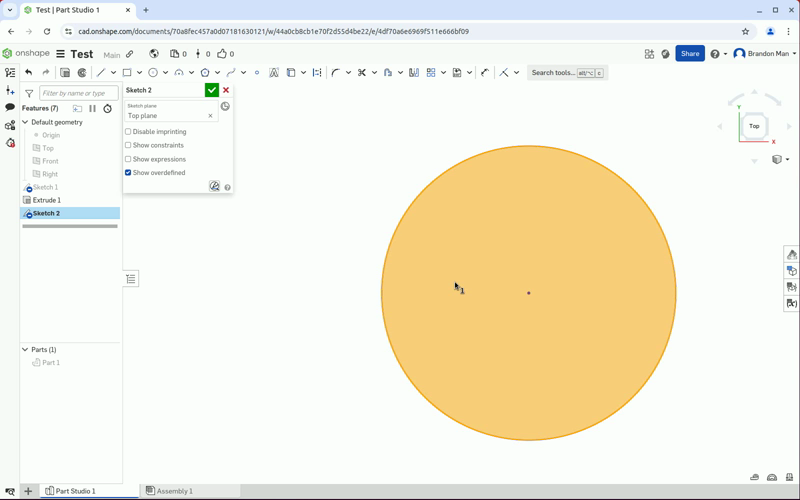
scroll(-6)
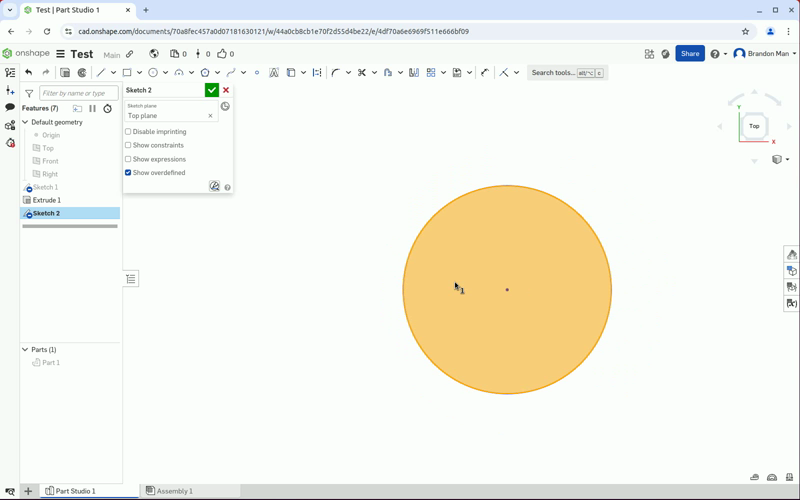
scroll(-6)
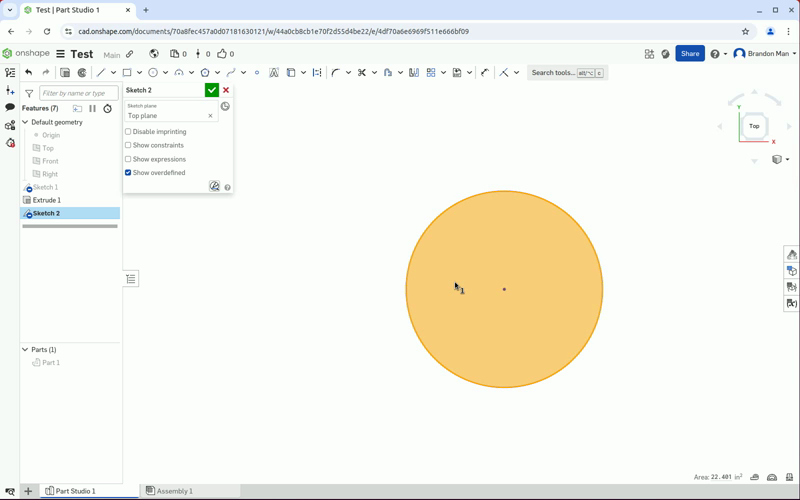
scroll(-6)
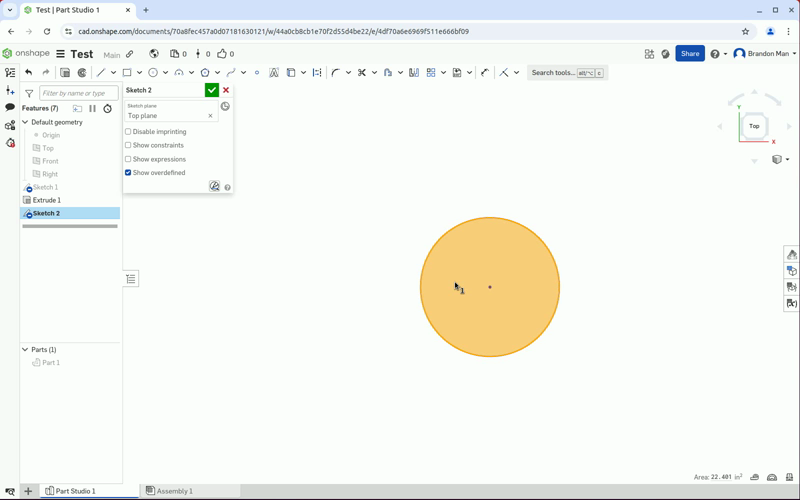
scroll(-6)
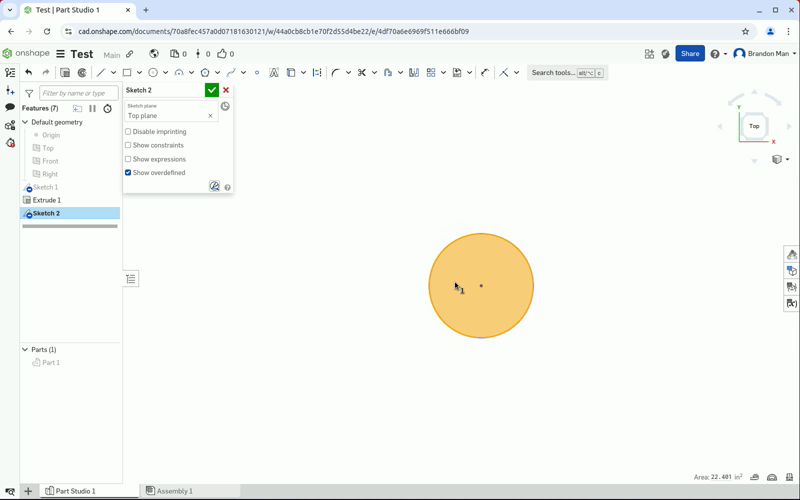
scroll(-6)
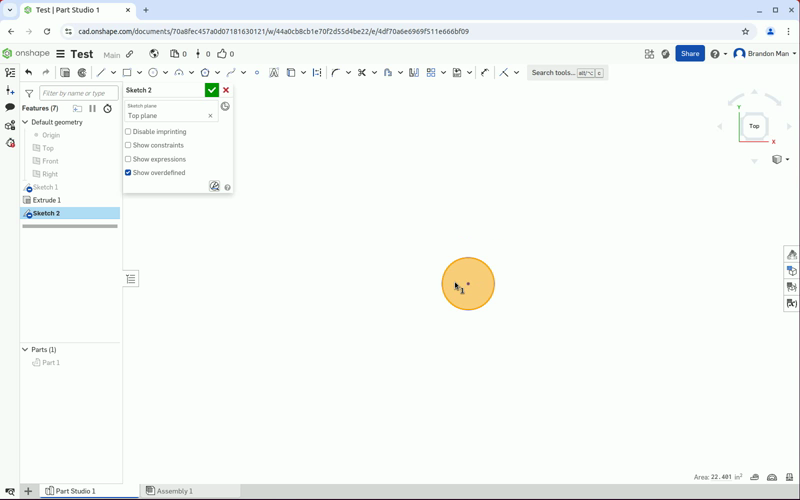
scroll(-6)
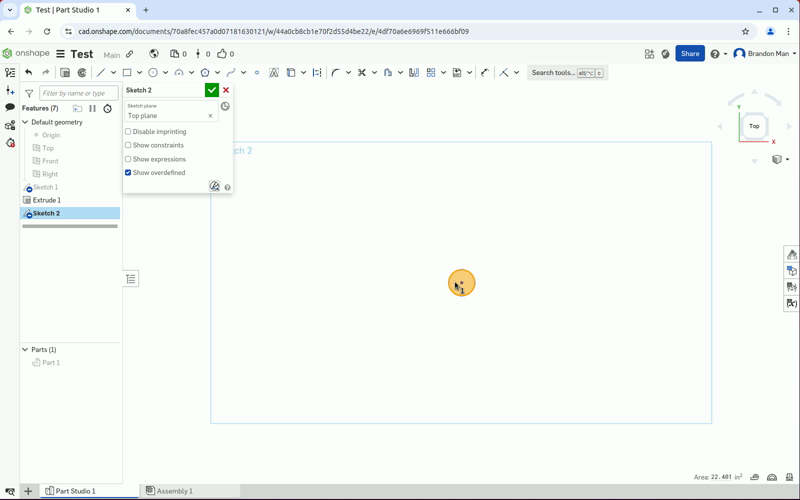
mouse_move(73, 352)
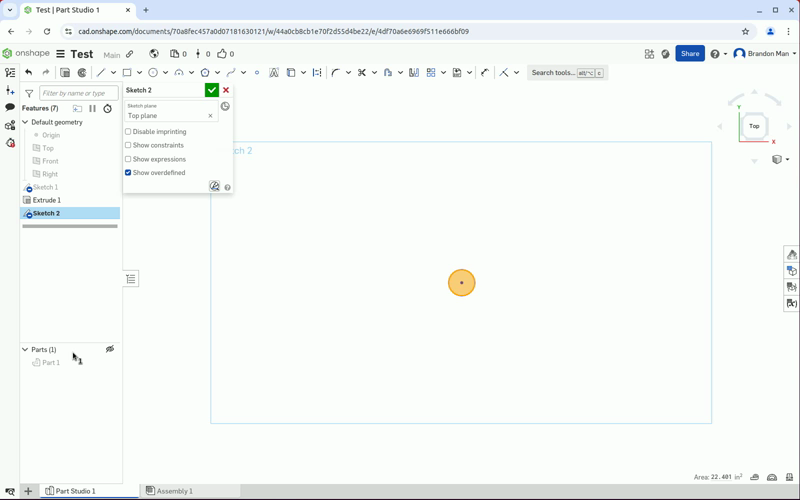
key(shift+y)
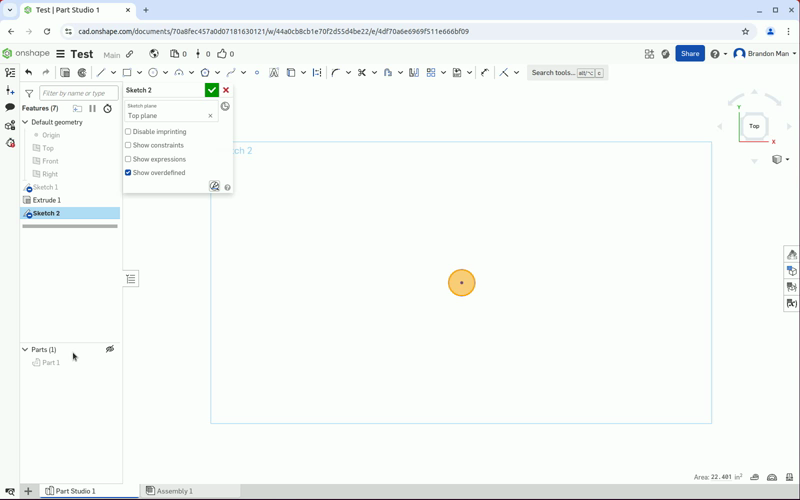
key(shift+e)
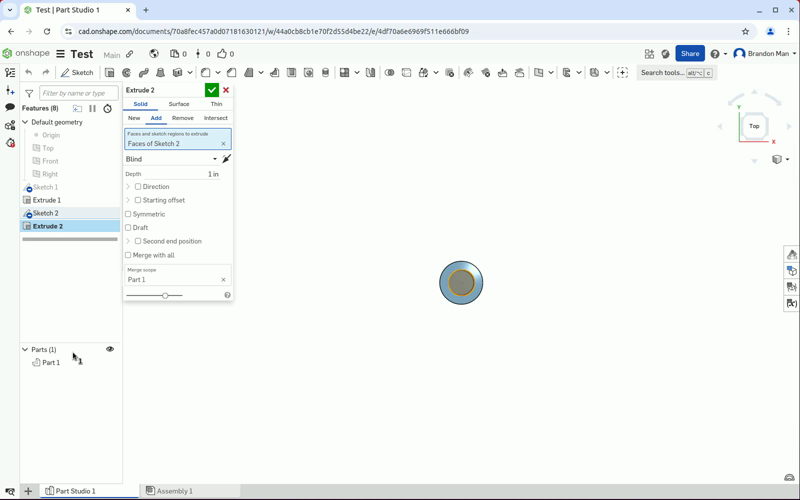
mouse_move(143, 106)
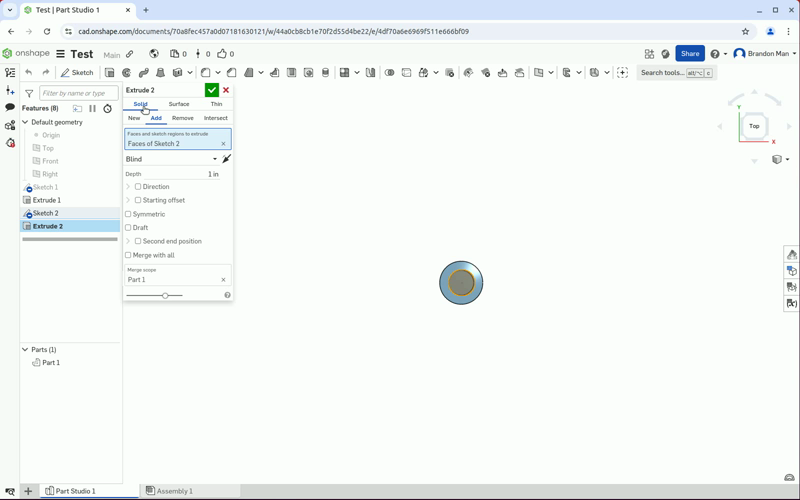
click(143, 106)
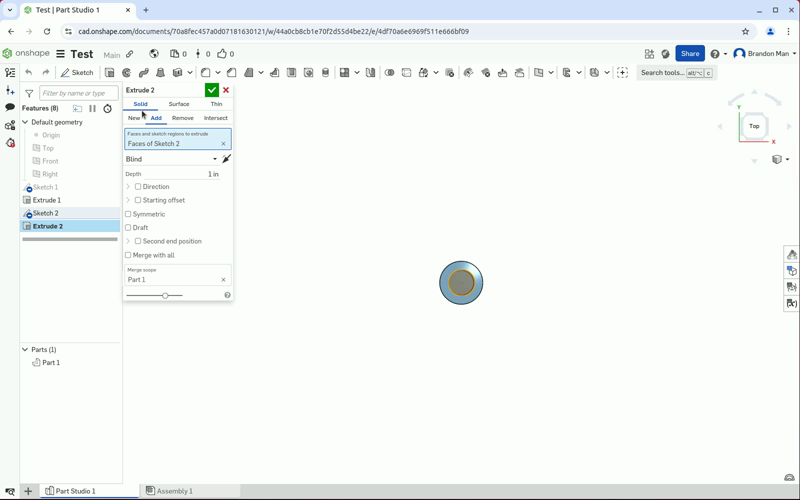
mouse_move(137, 120)
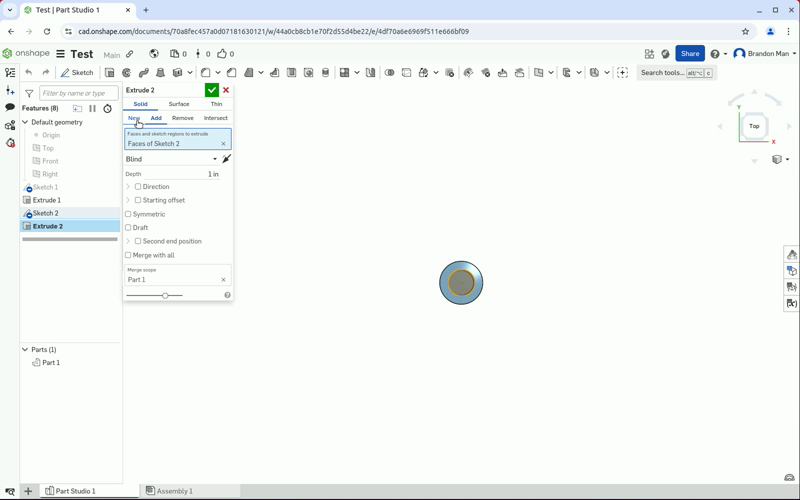
click(137, 120)
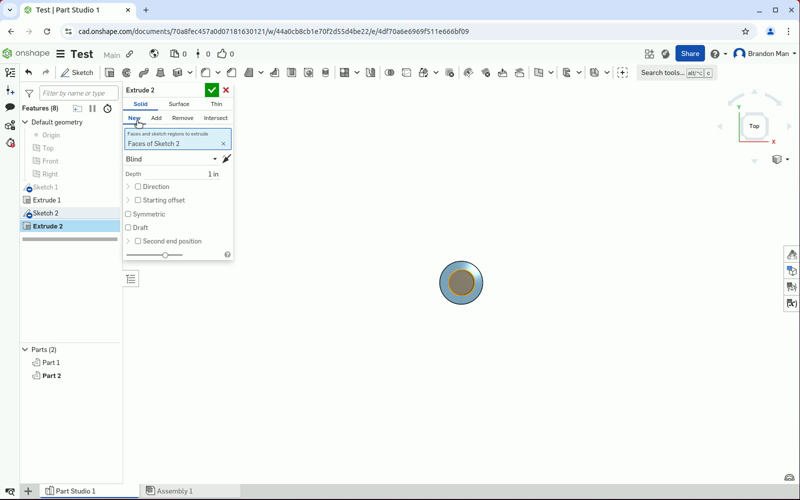
key(tab, 4)
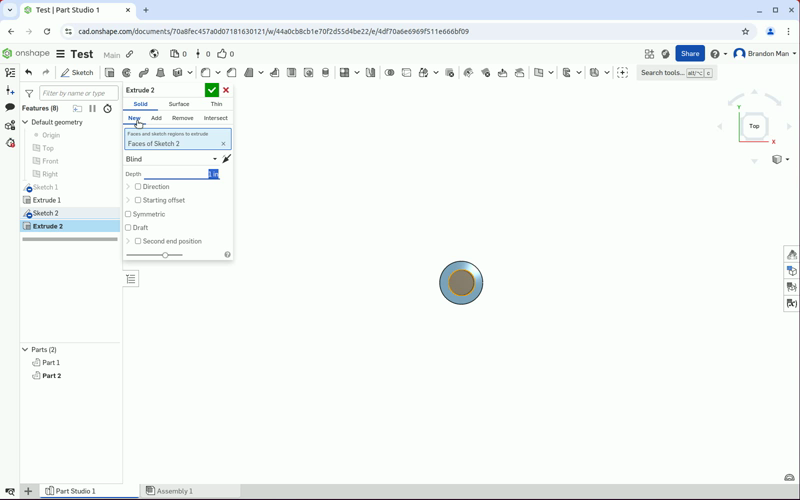
text(17.572)
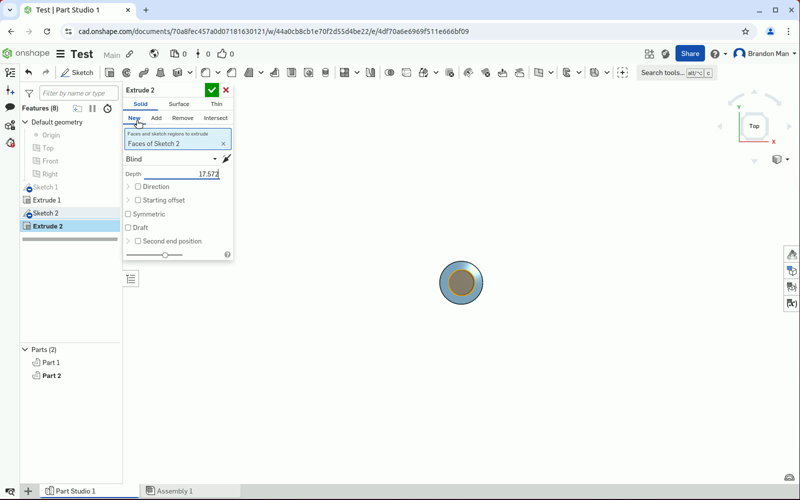
key(enter)
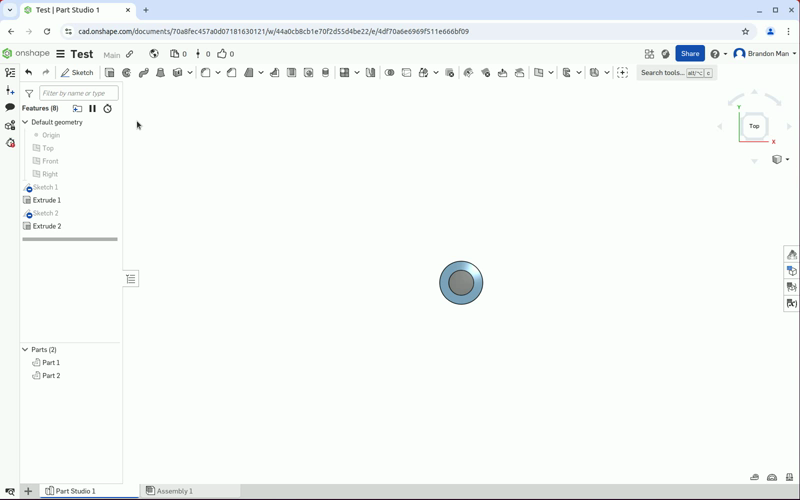
key(shift+h)
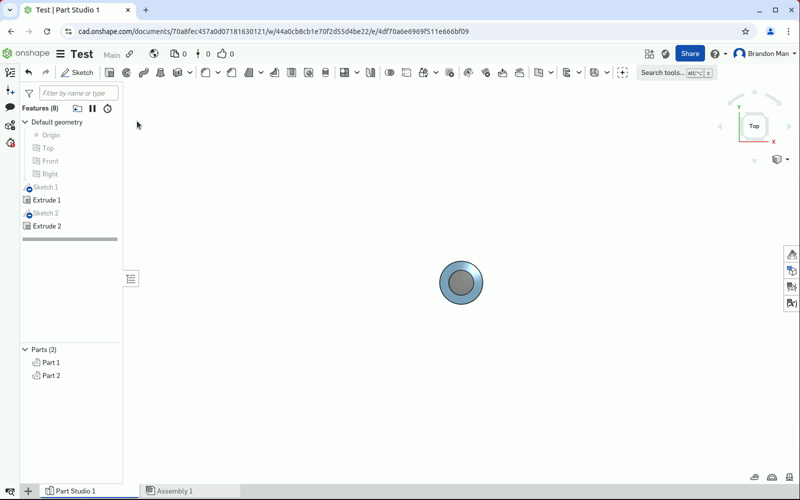
key(shift+h)
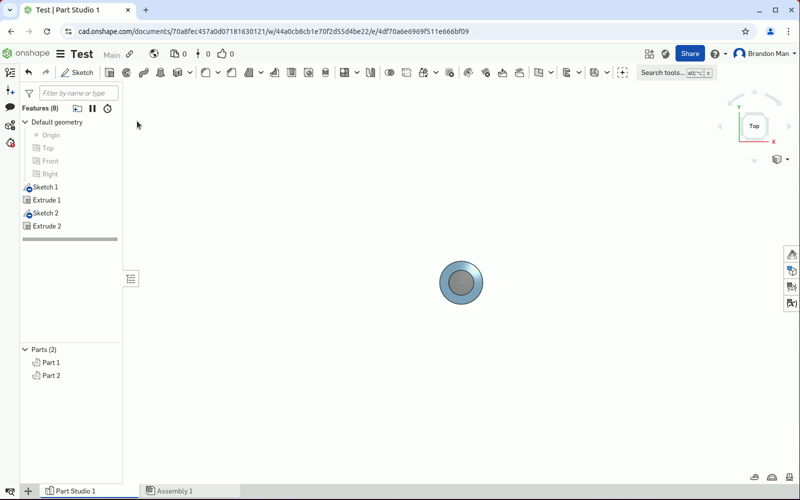
key(shift+7)
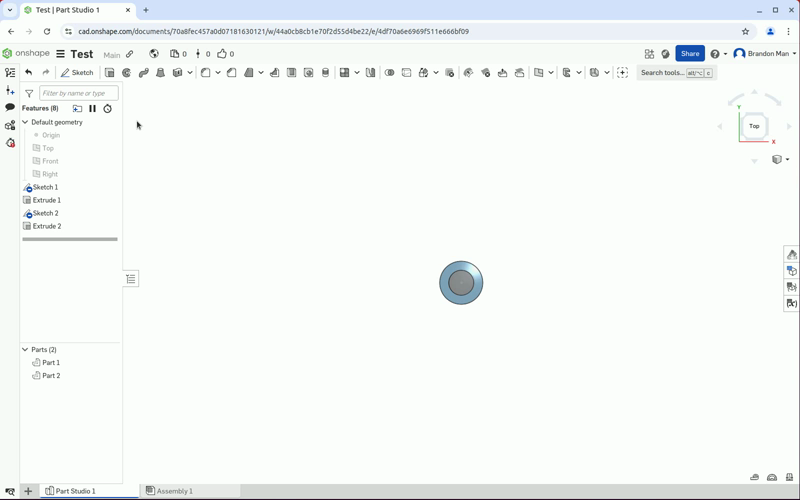
key(up, 3)
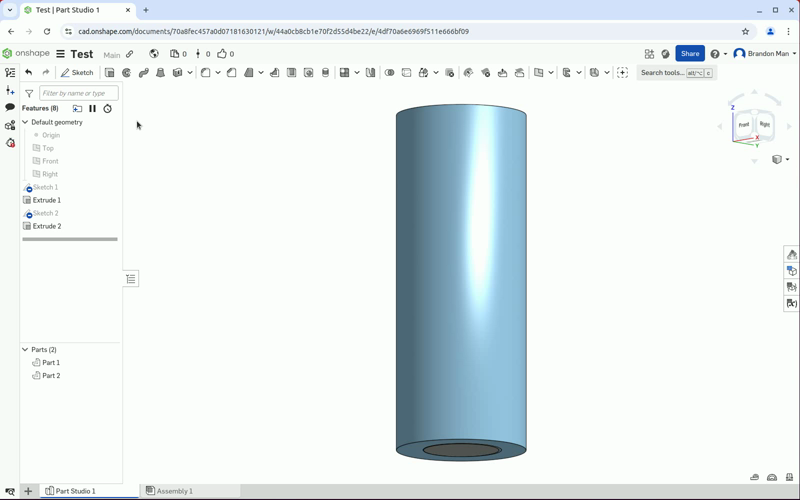
key(left, 3)
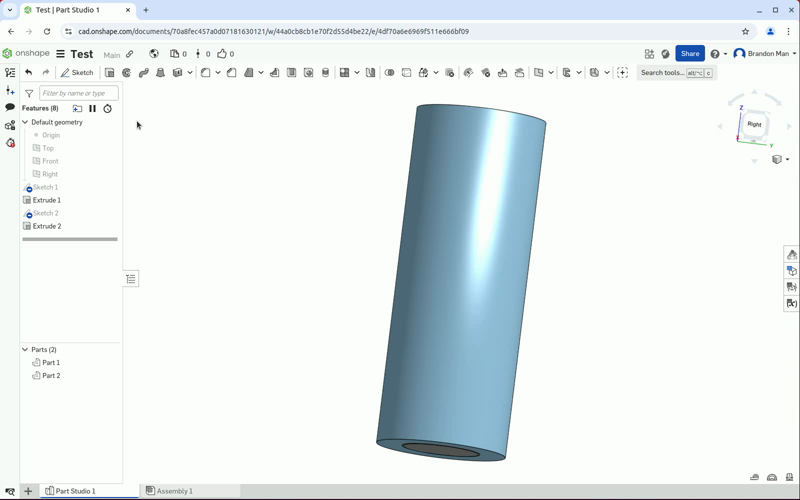
key(right, 3)
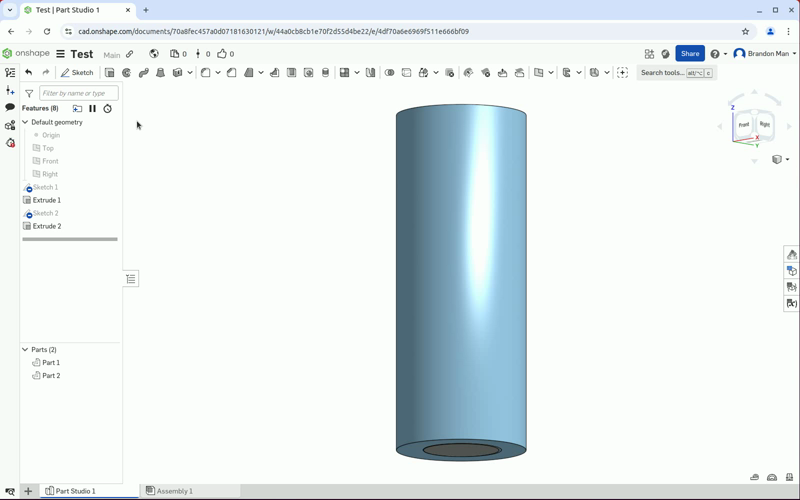
key(down, 3)
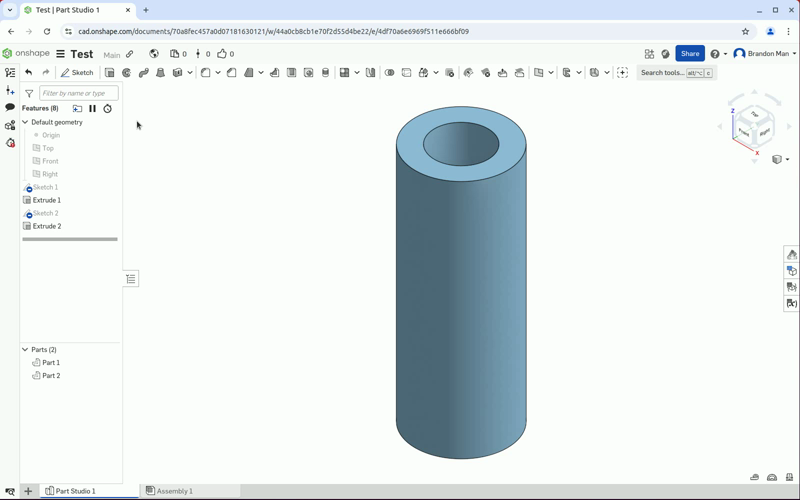
mouse_move(73, 189)
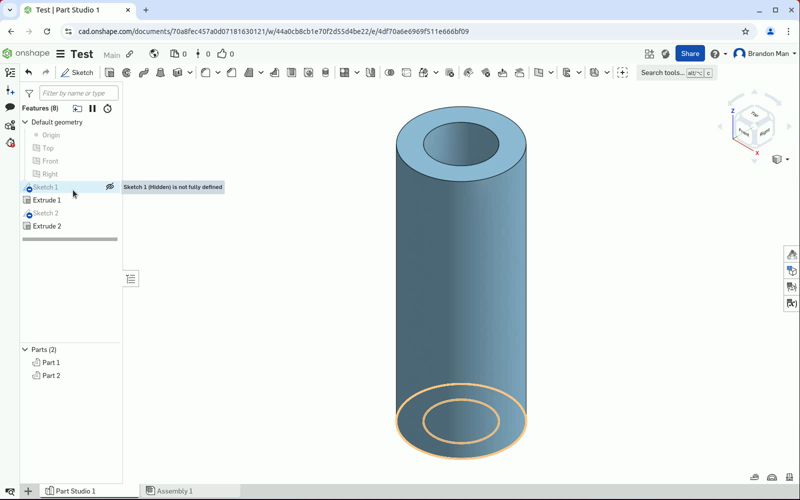
click(73, 189)